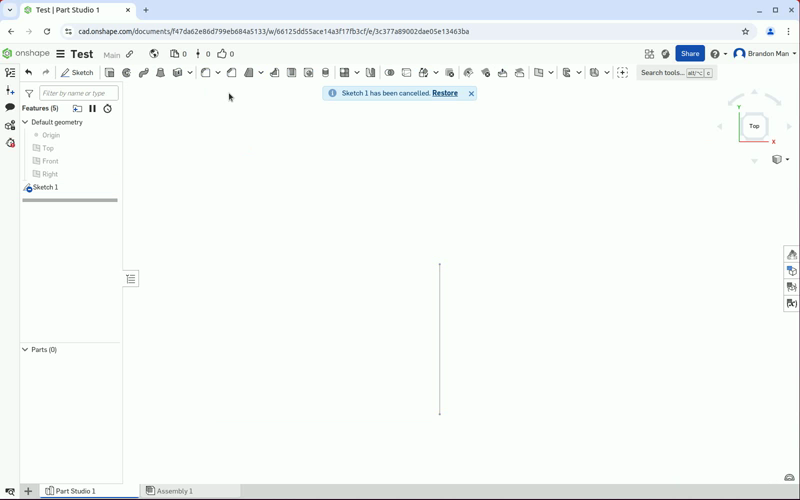
key(shift+h)
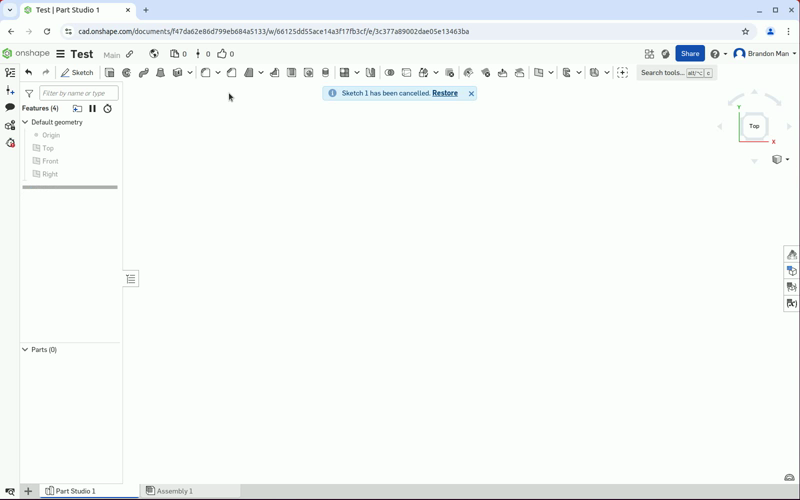
key(shift+s)
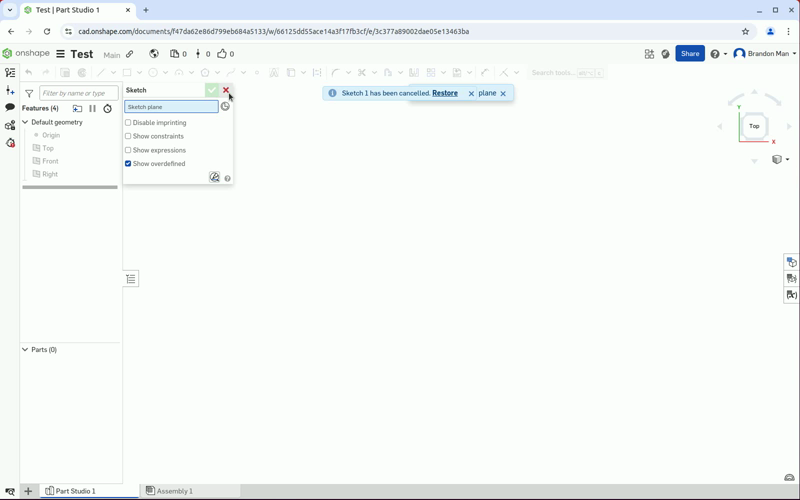
mouse_move(73, 150)
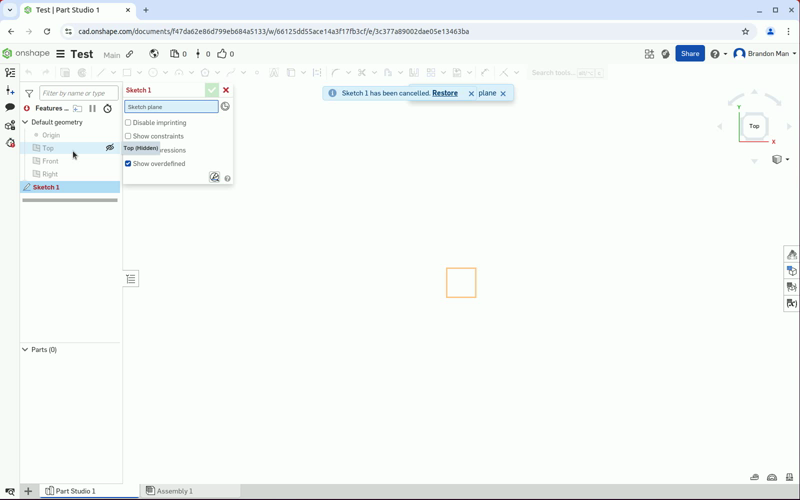
click(73, 150)
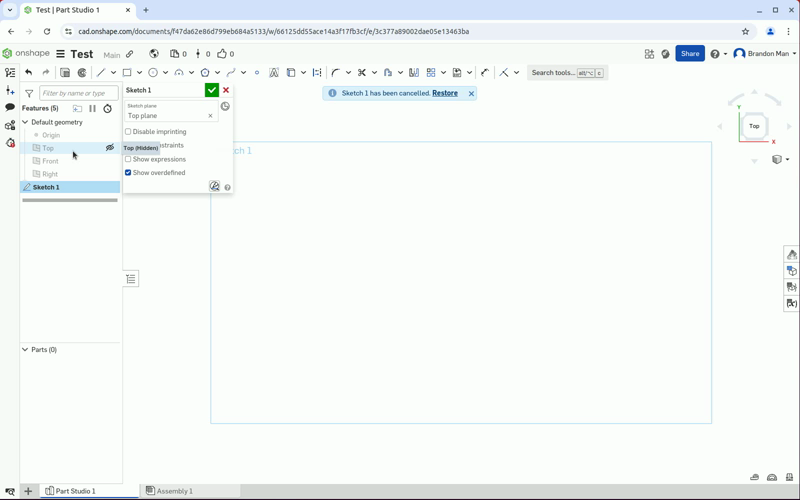
mouse_move(73, 352)
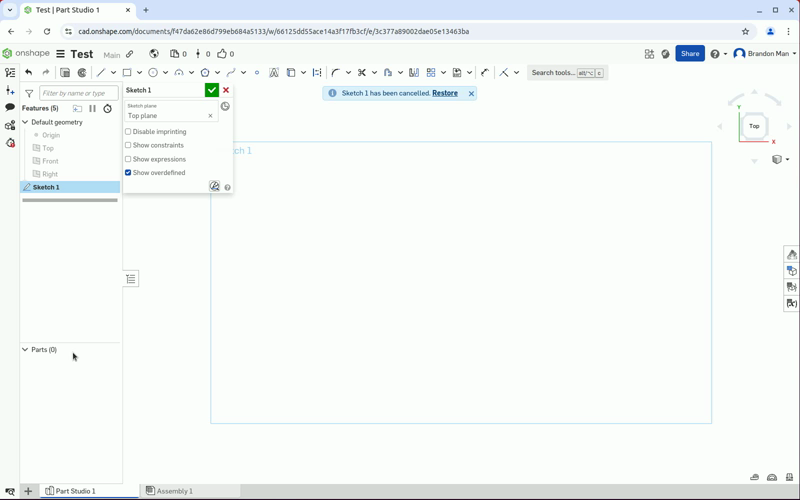
key(y)
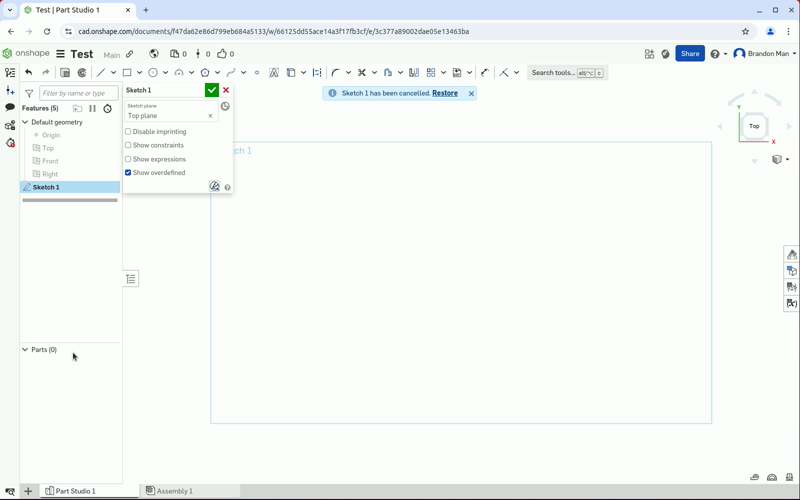
key(a)
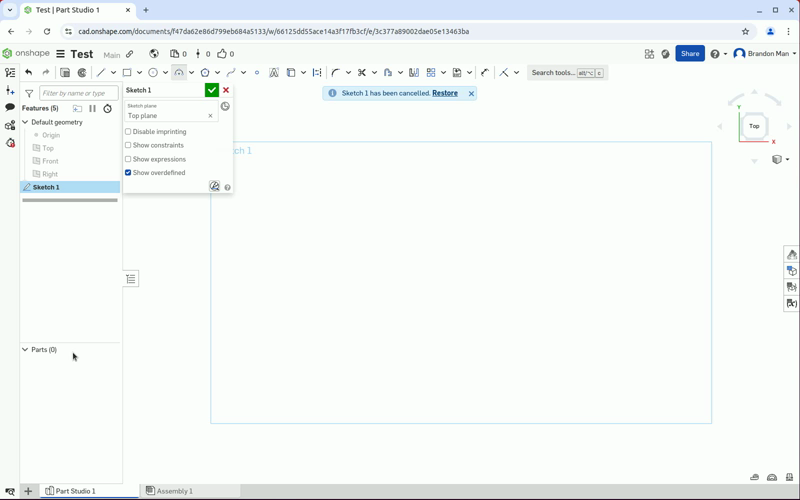
key_down(shift)
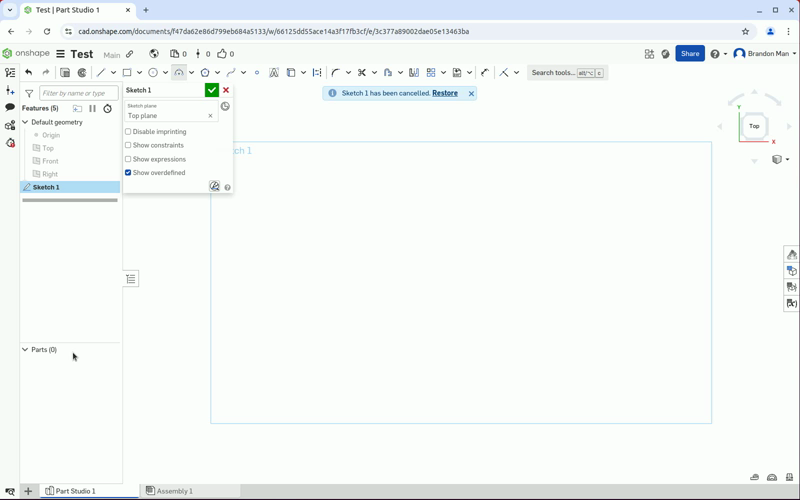
mouse_move(385, 373)
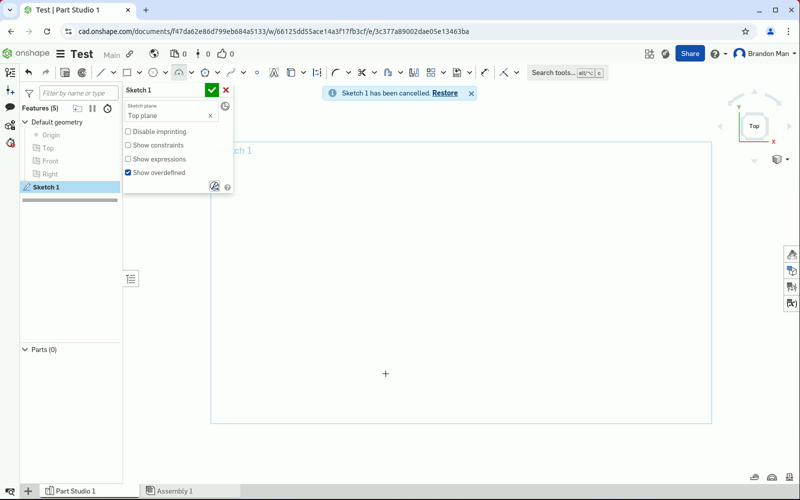
click(385, 373)
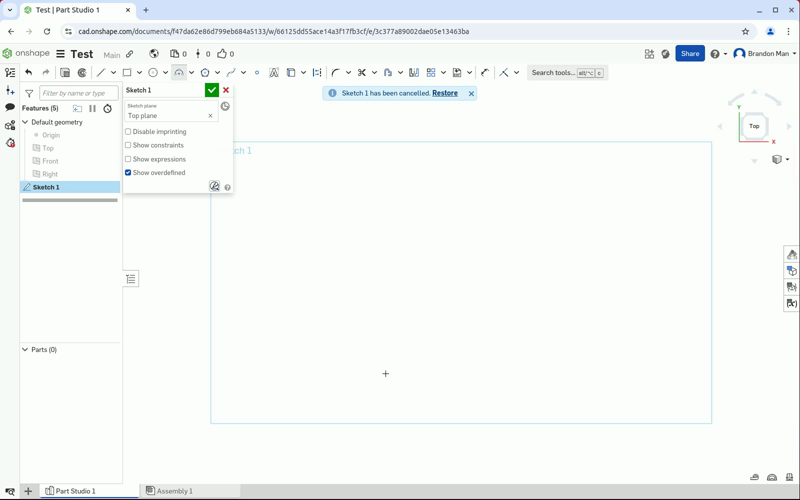
key_up(shift)
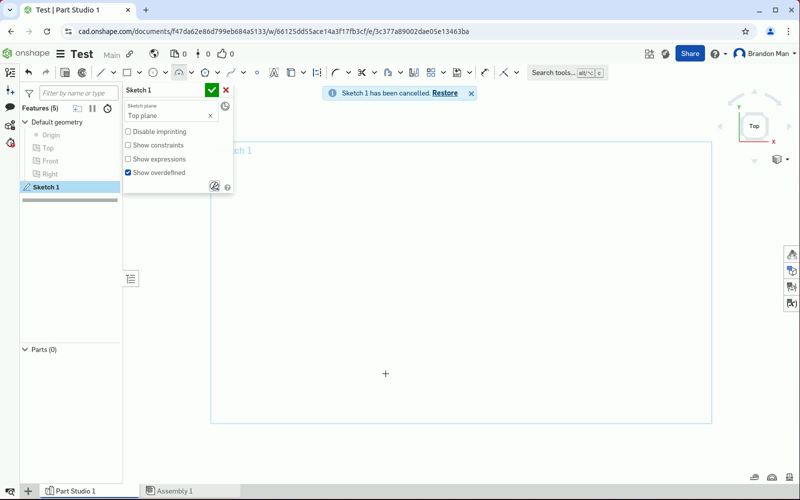
key_down(shift)
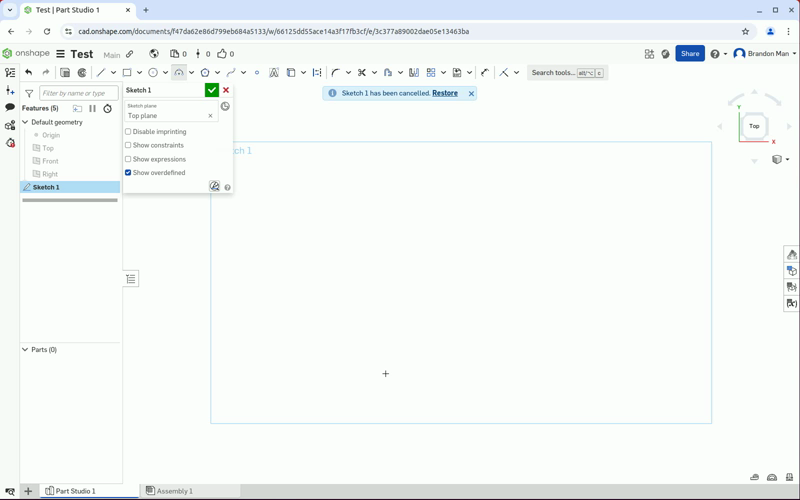
mouse_move(409, 396)
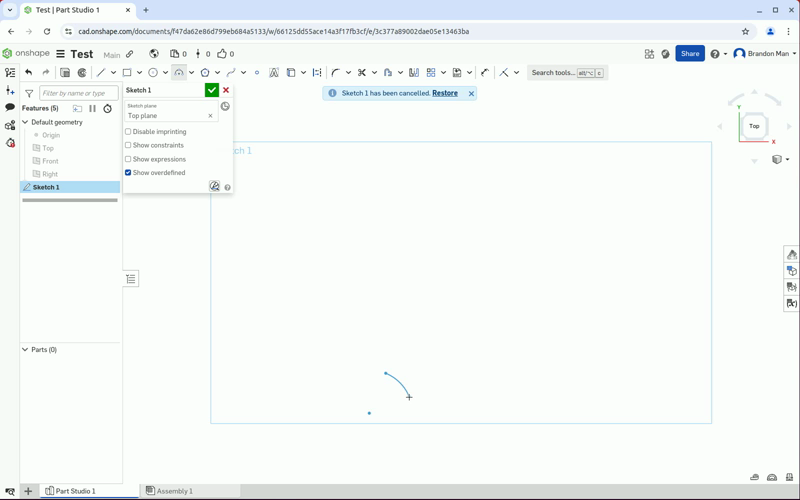
click(409, 396)
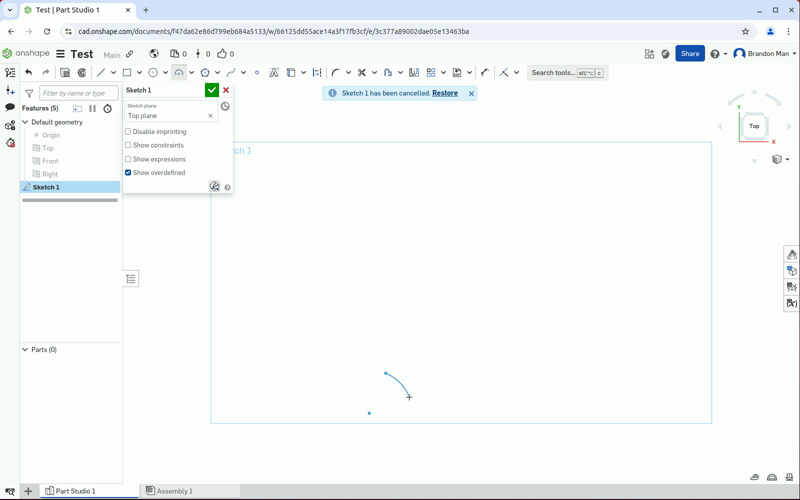
mouse_move(392, 389)
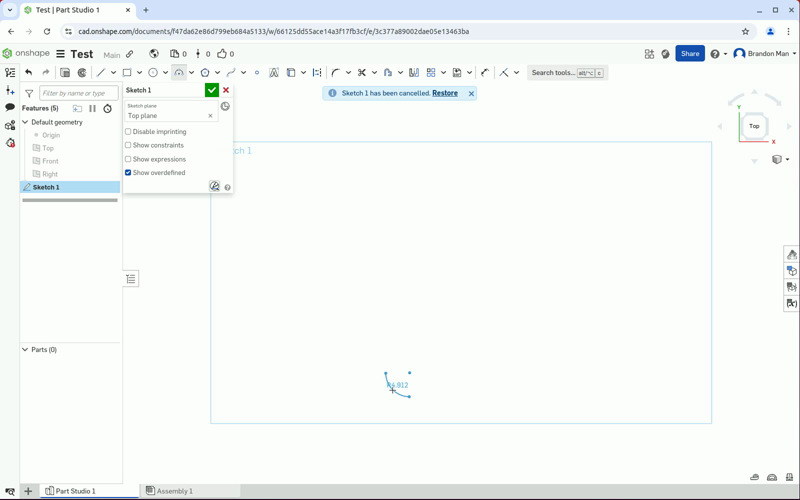
click(392, 389)
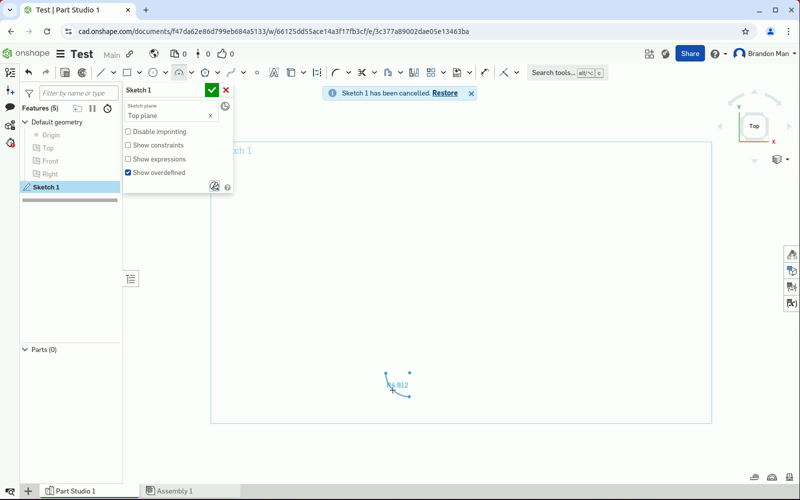
key_up(shift)
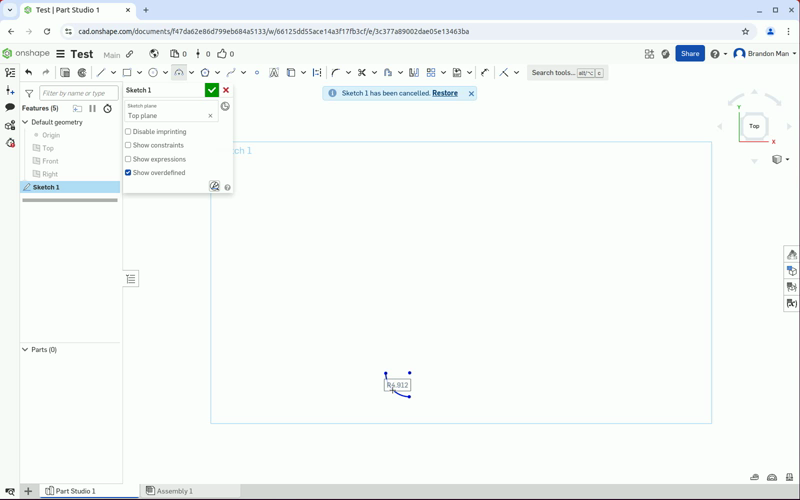
key(esc)
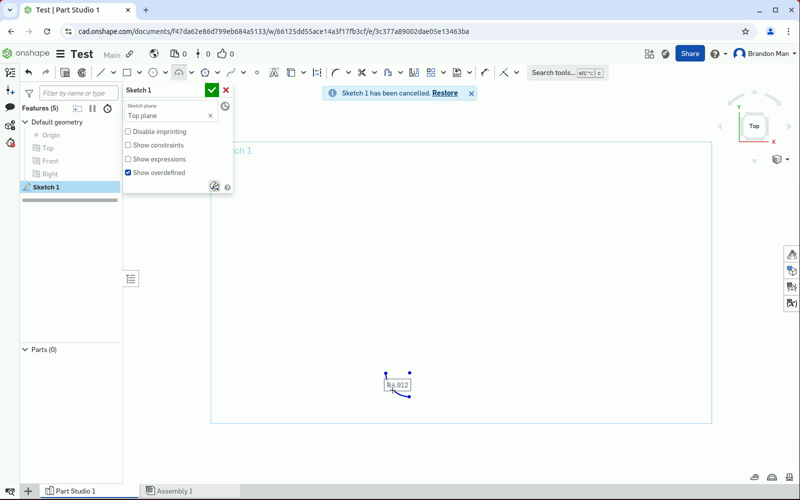
key(l)
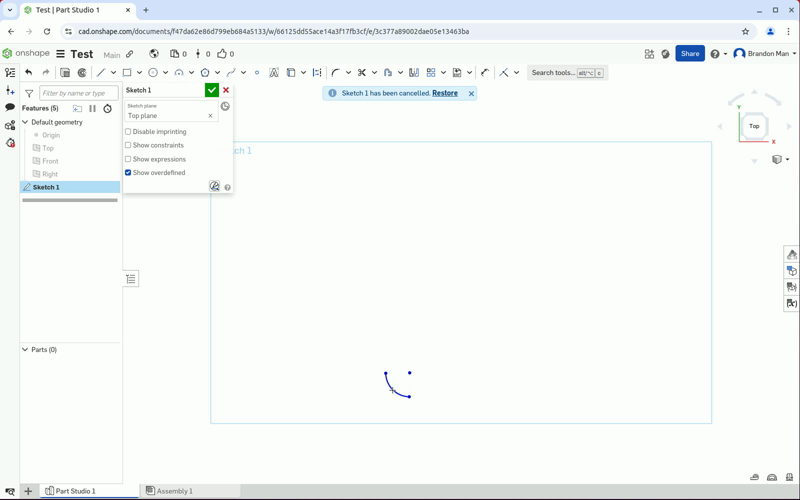
mouse_move(409, 396)
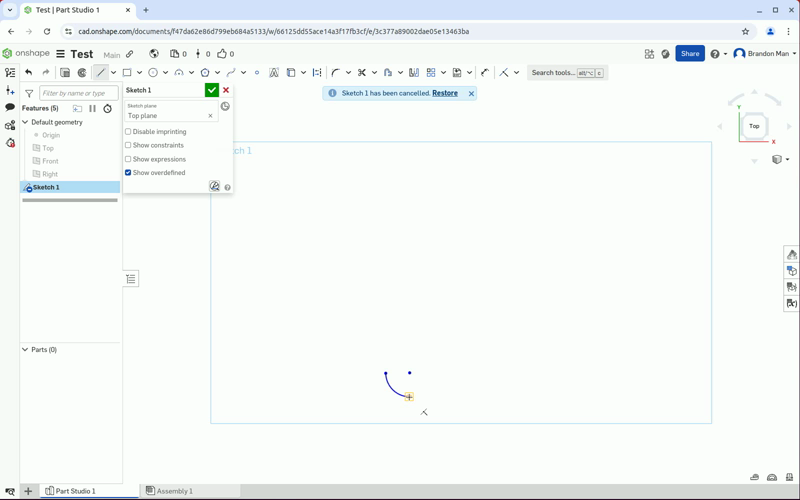
click(409, 396)
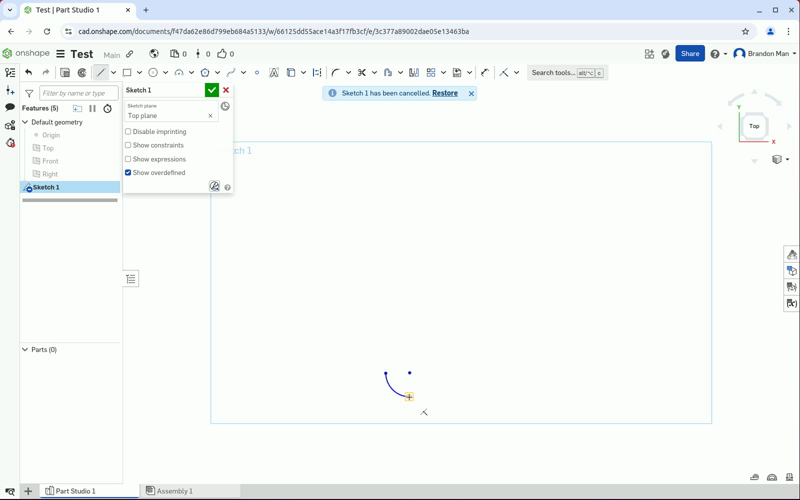
key_down(shift)
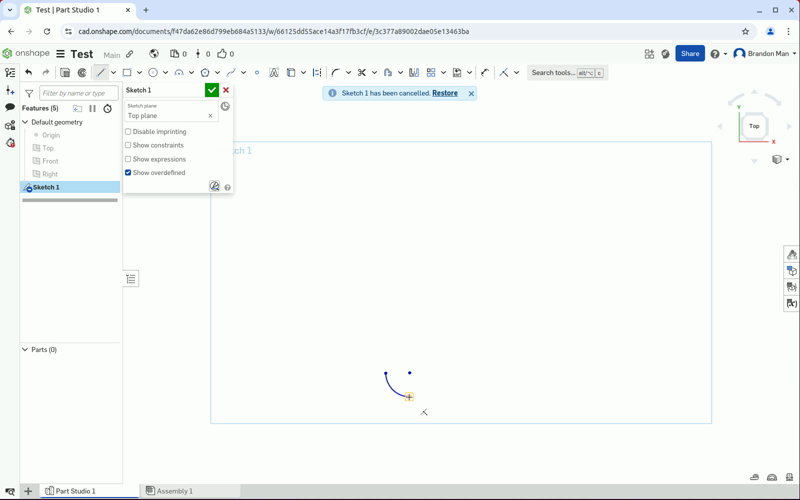
mouse_move(513, 396)
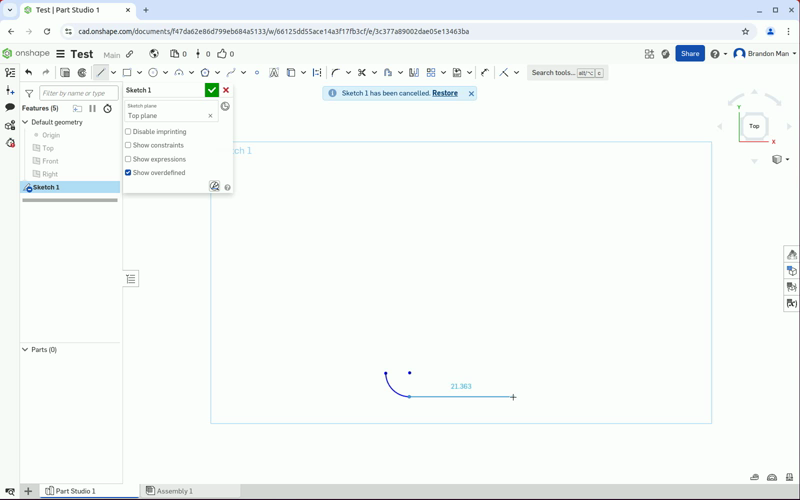
click(513, 396)
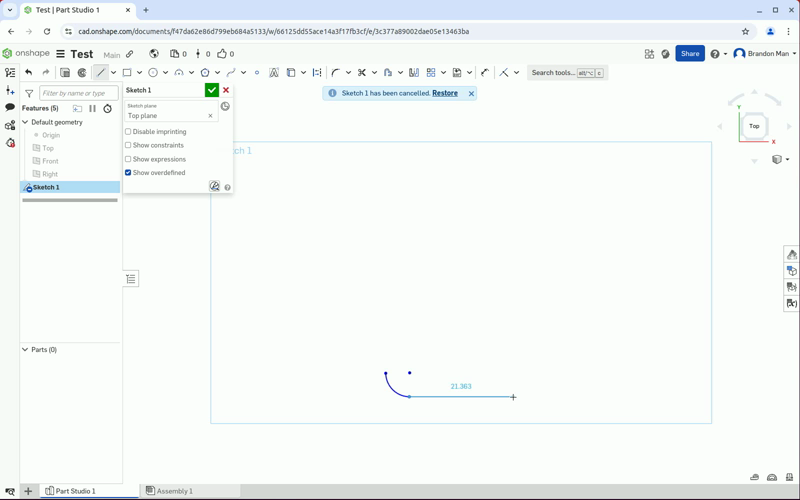
key_up(shift)
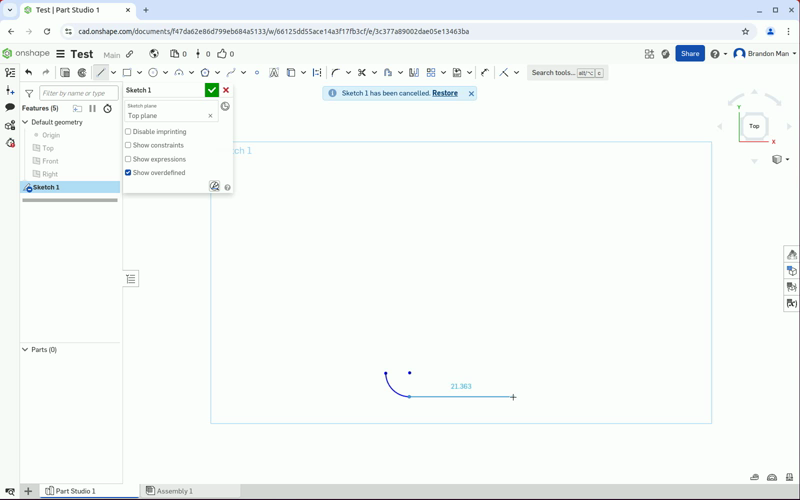
key(esc)
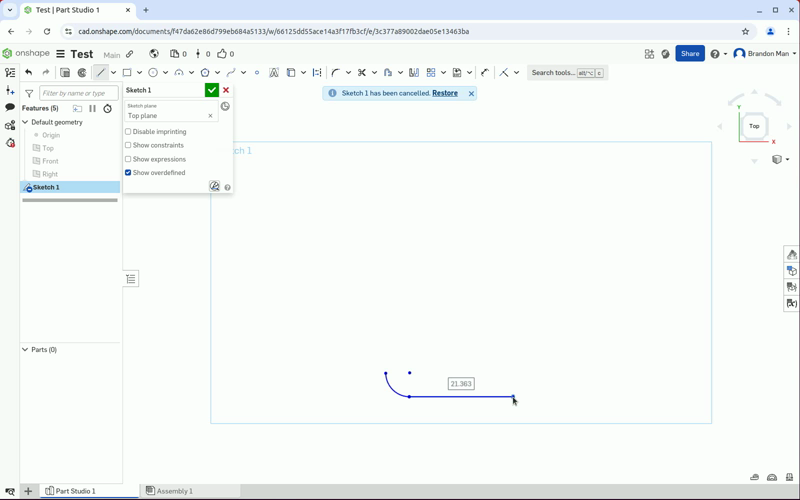
key(a)
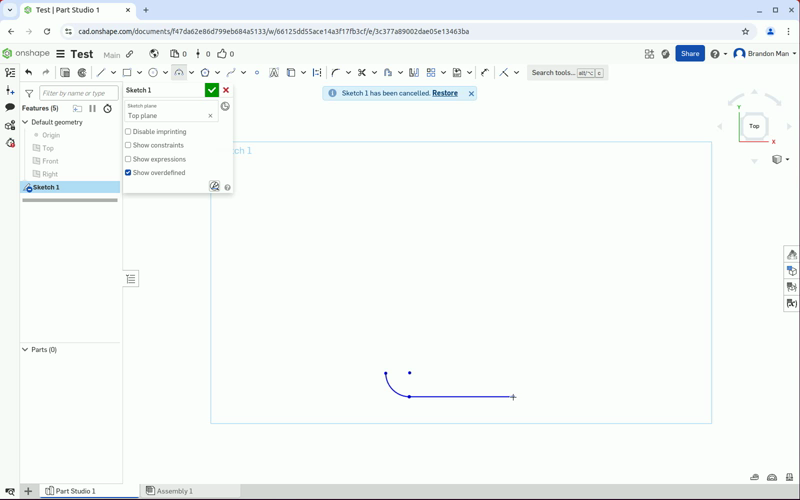
mouse_move(513, 396)
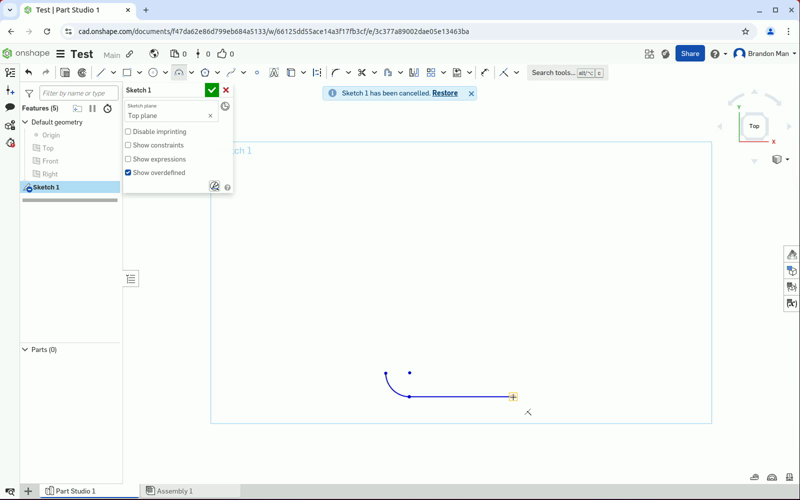
click(513, 396)
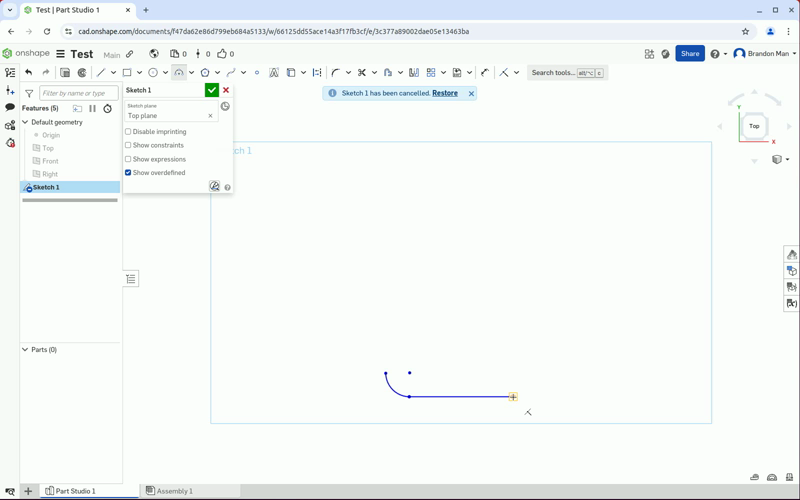
key_down(shift)
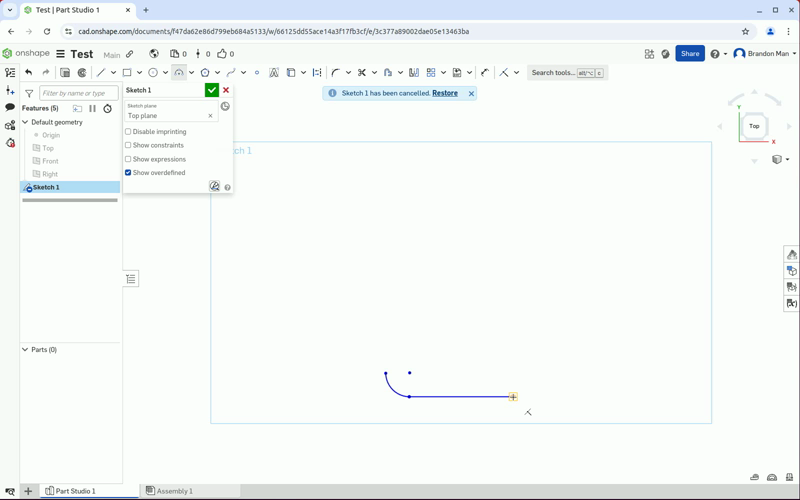
mouse_move(534, 373)
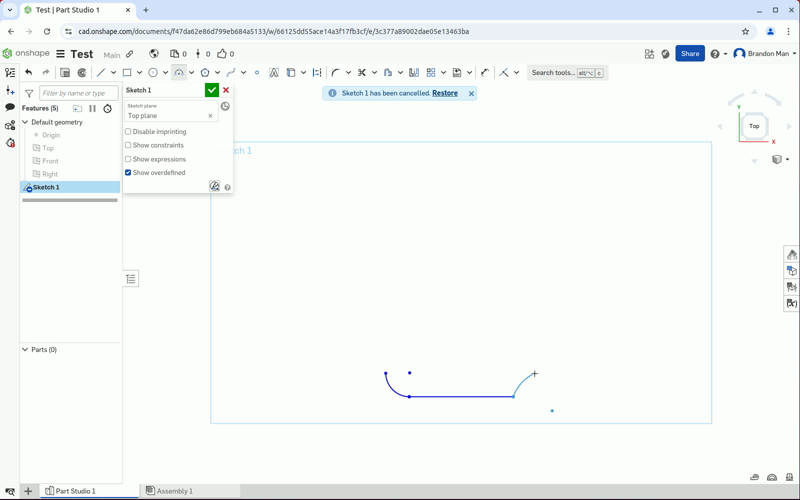
click(534, 373)
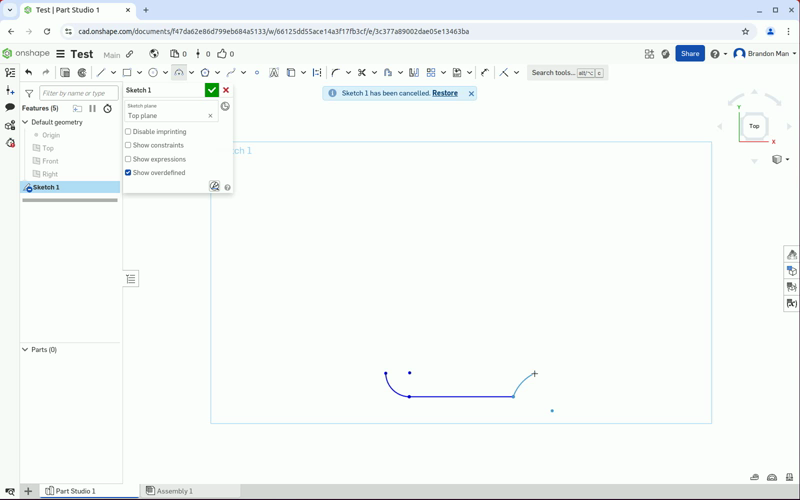
mouse_move(528, 389)
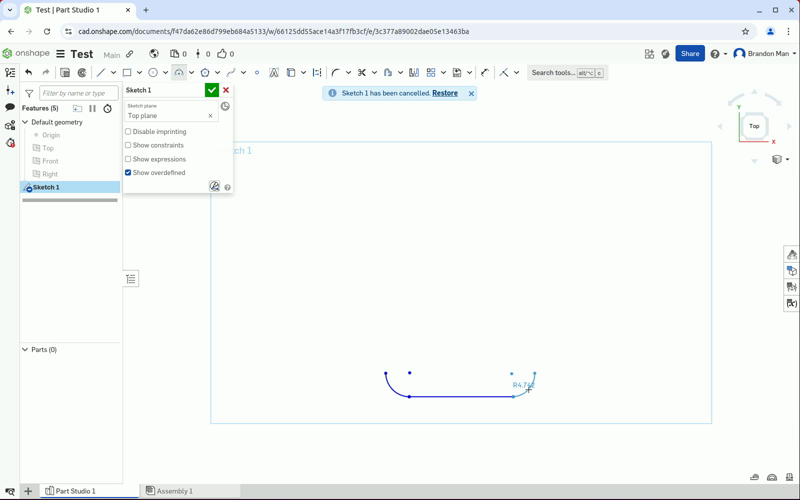
click(528, 389)
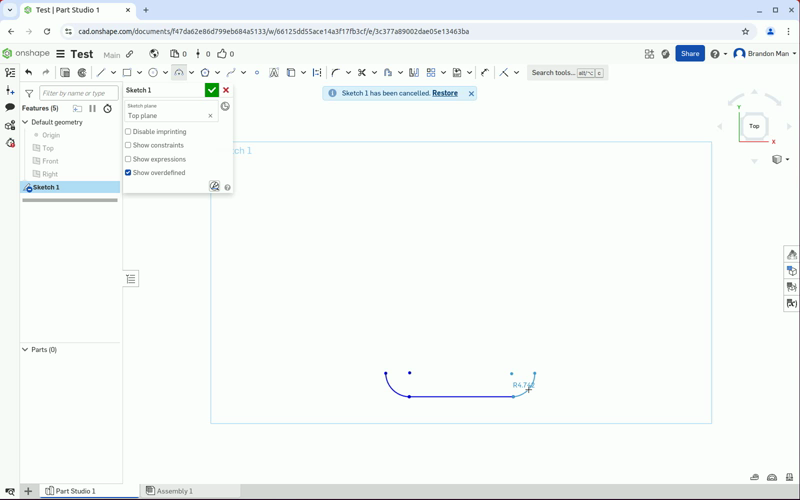
key_up(shift)
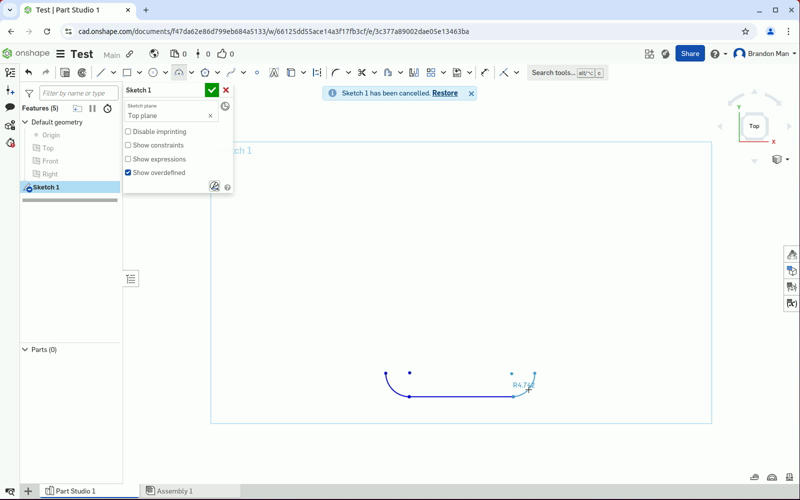
key(esc)
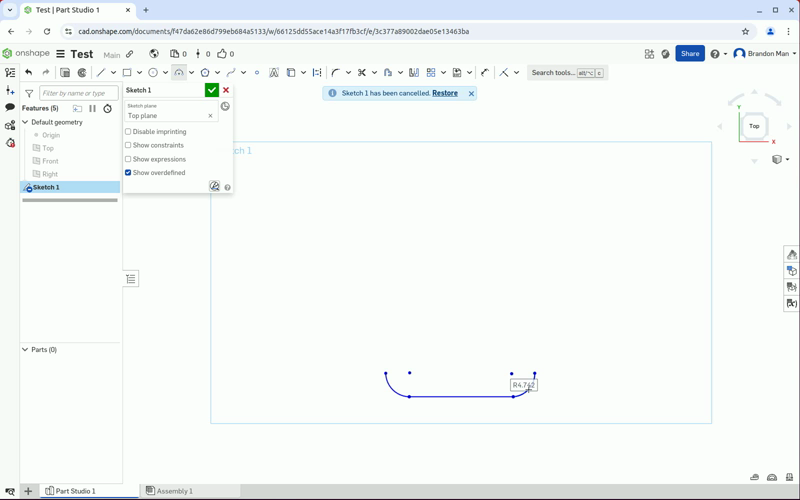
key(l)
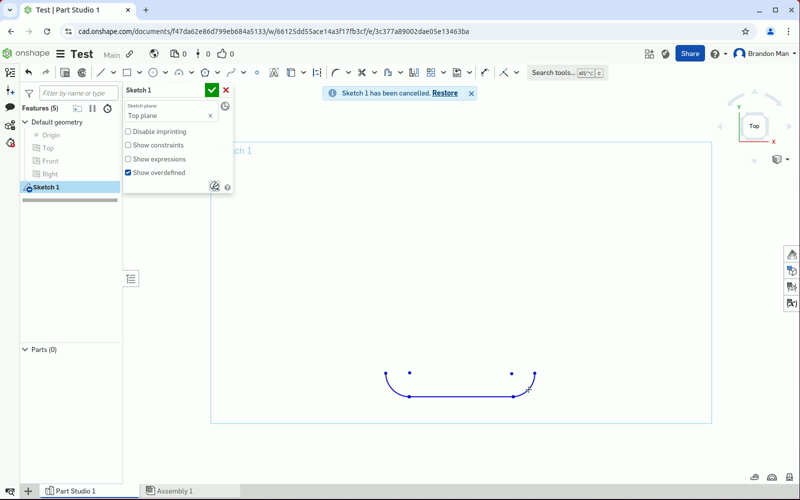
mouse_move(534, 373)
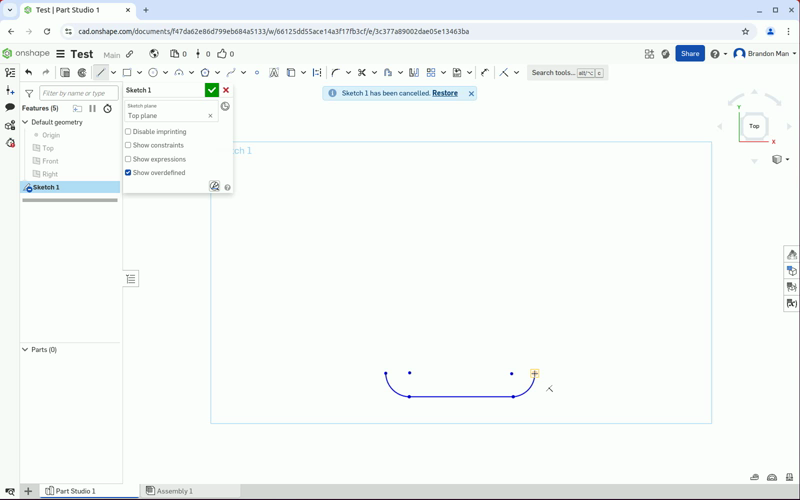
click(534, 373)
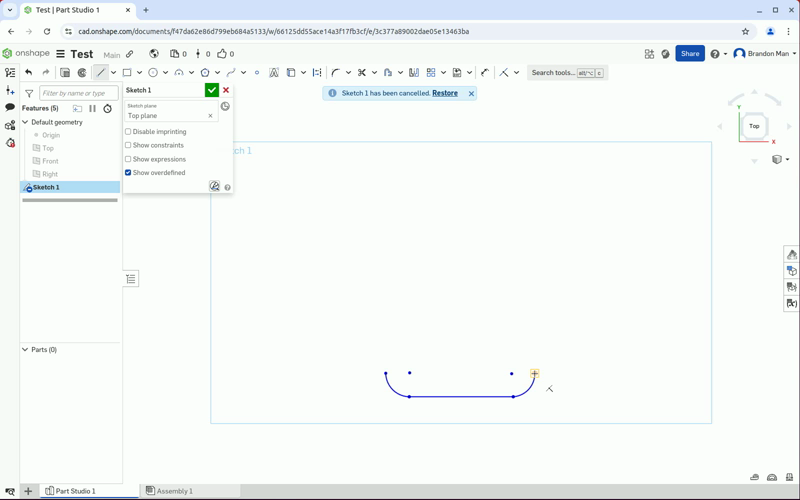
key_down(shift)
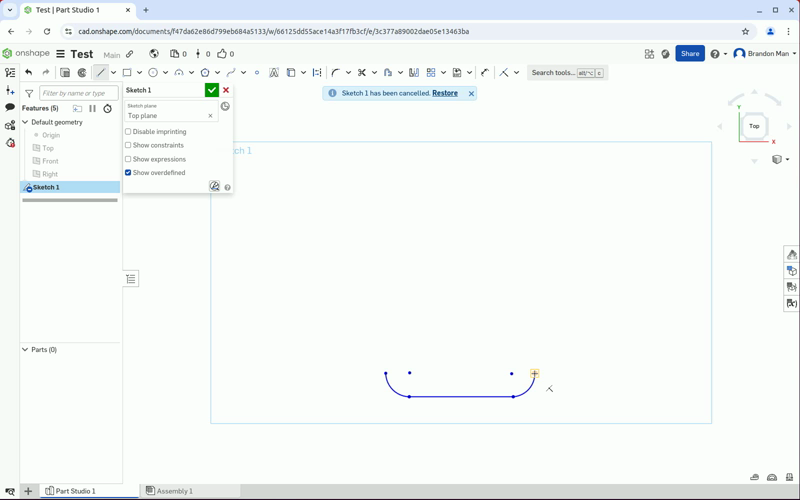
mouse_move(534, 194)
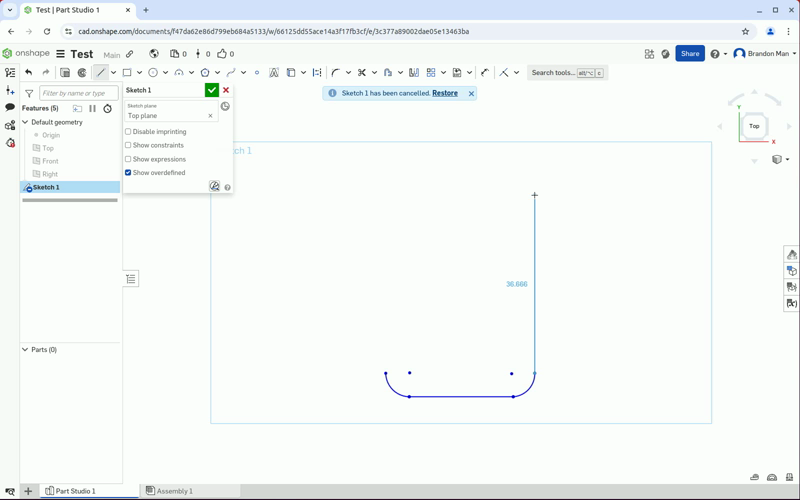
click(534, 194)
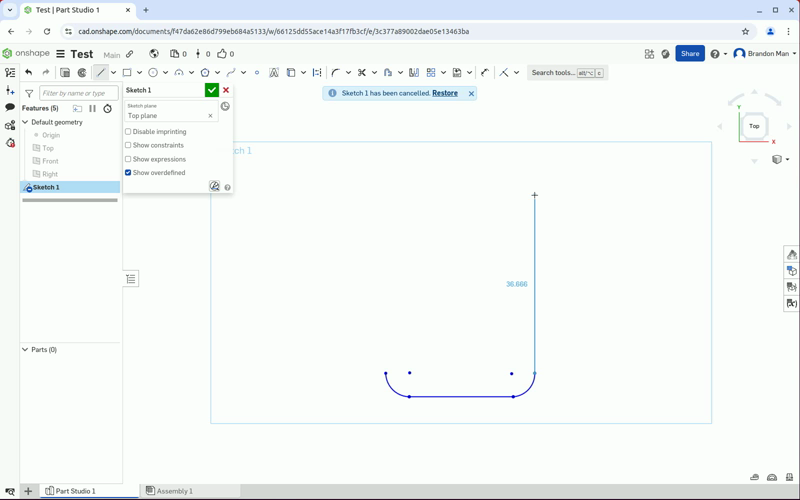
key_up(shift)
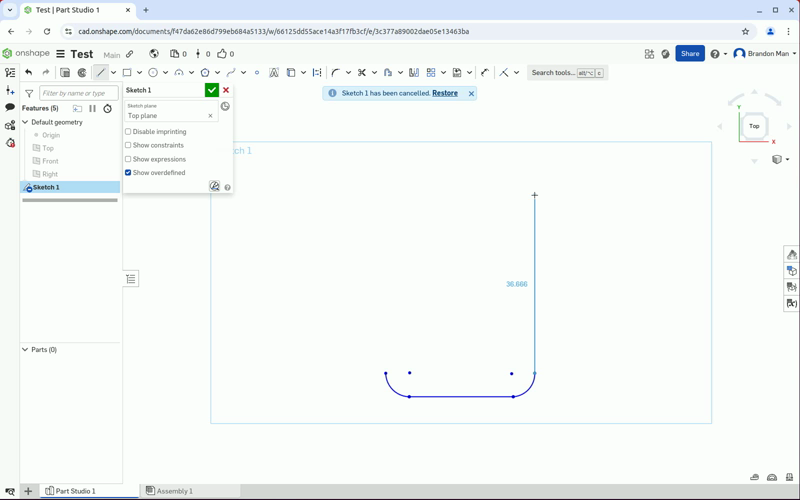
key(esc)
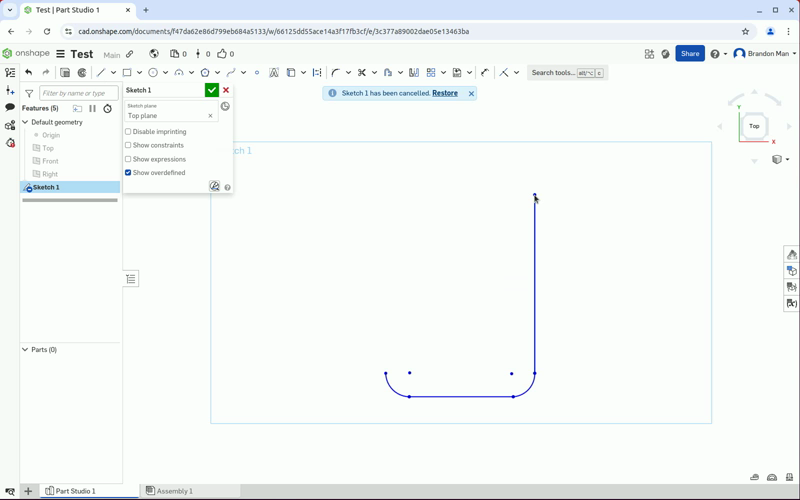
key(a)
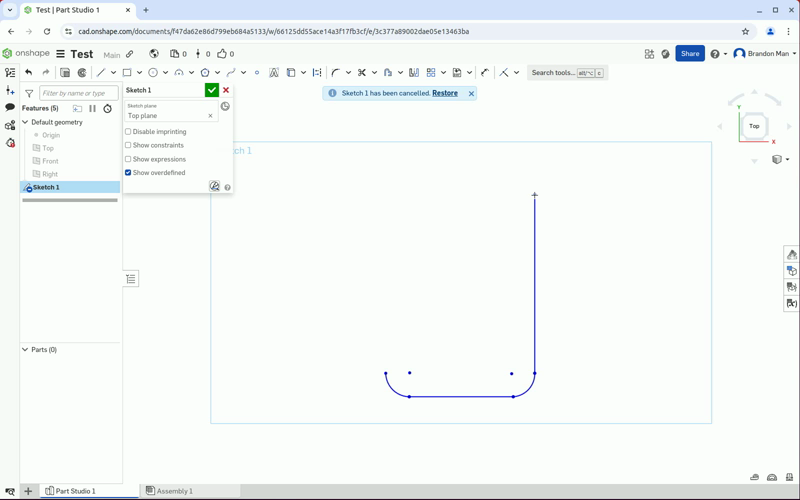
mouse_move(534, 194)
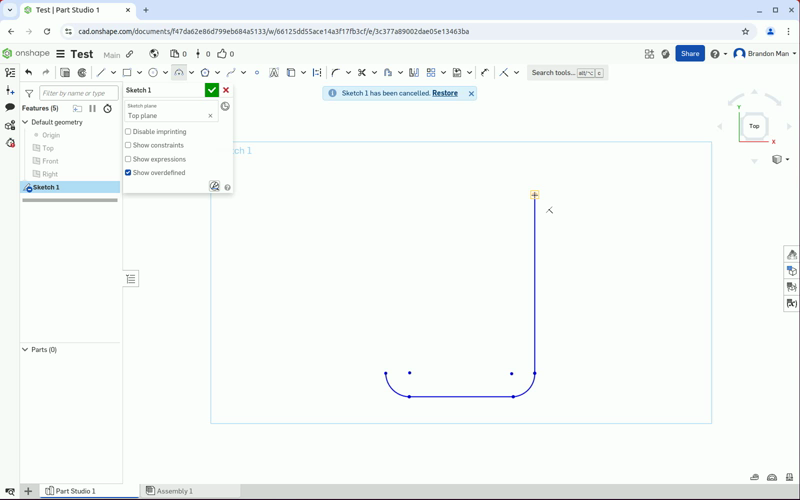
click(534, 194)
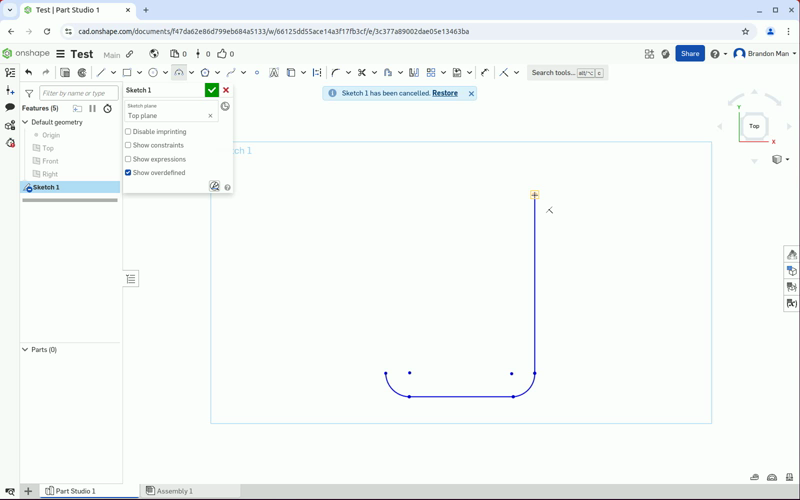
key_down(shift)
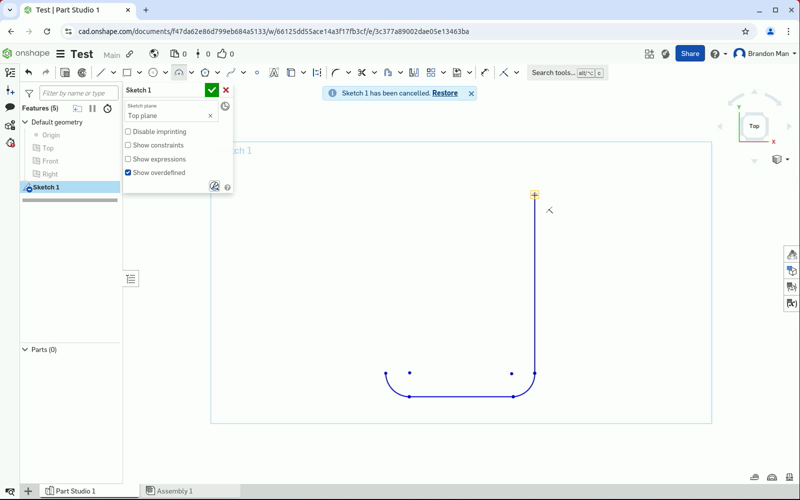
mouse_move(513, 171)
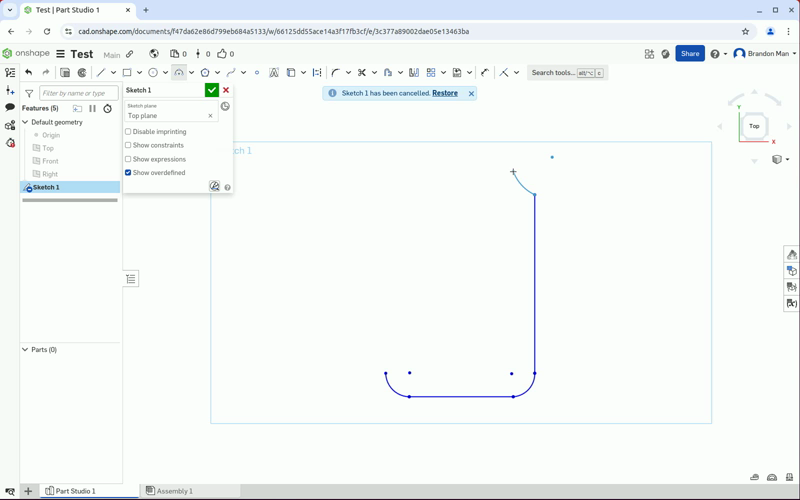
click(513, 171)
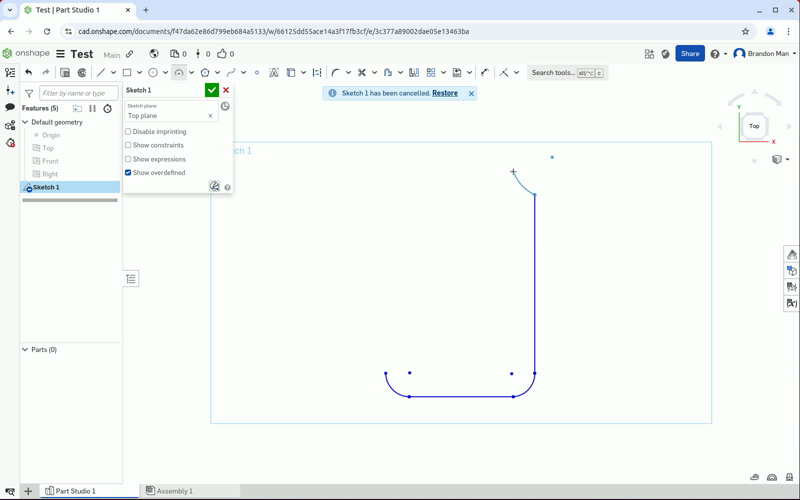
mouse_move(528, 178)
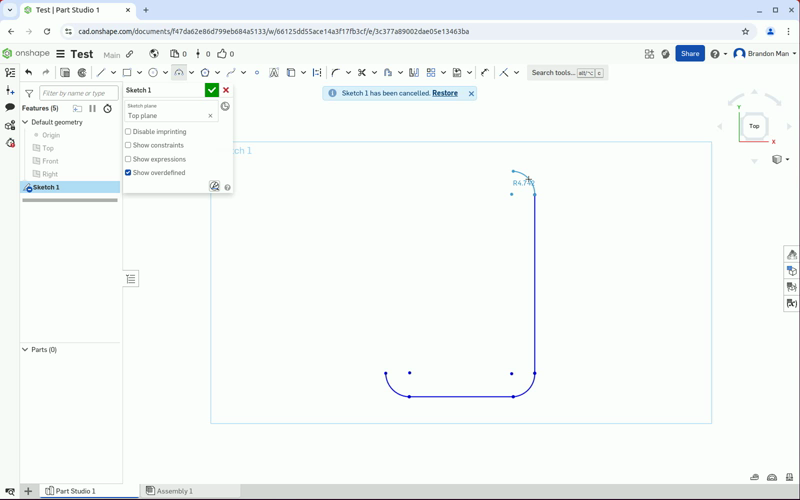
click(528, 178)
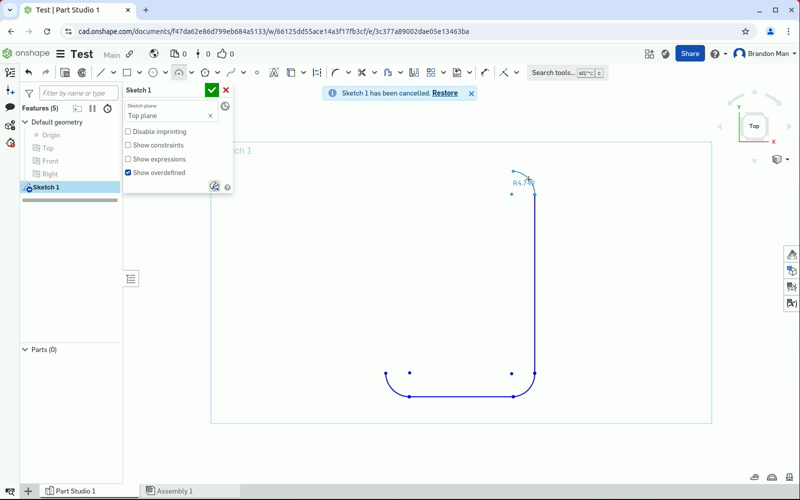
key_up(shift)
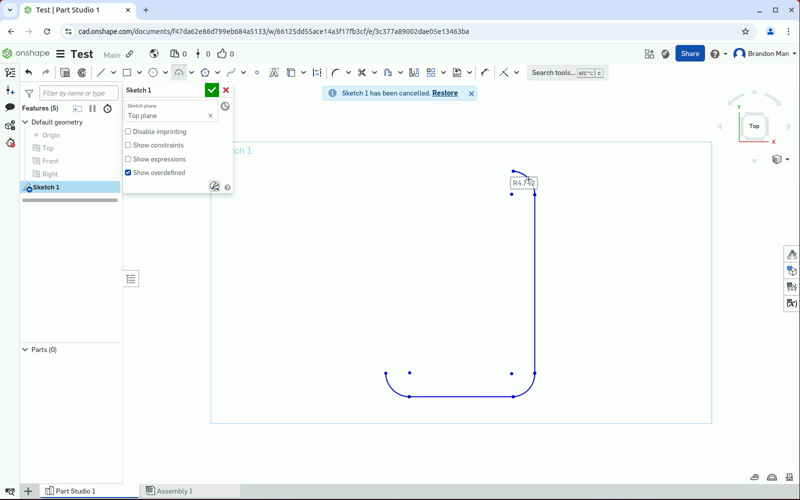
key(esc)
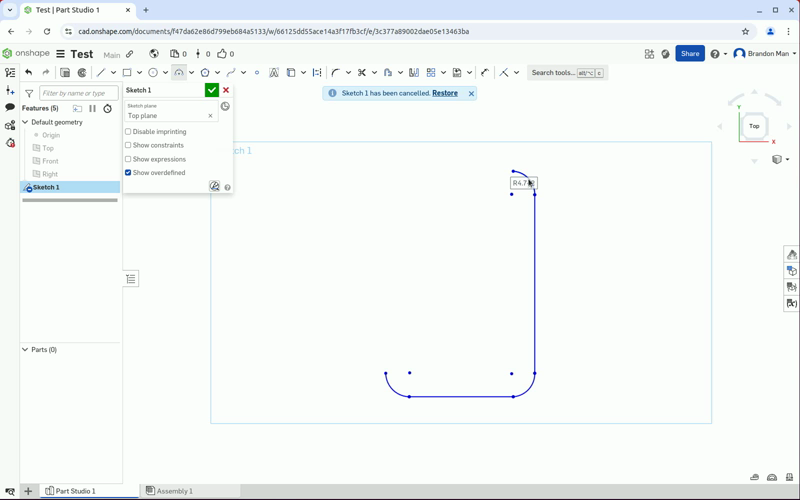
key(l)
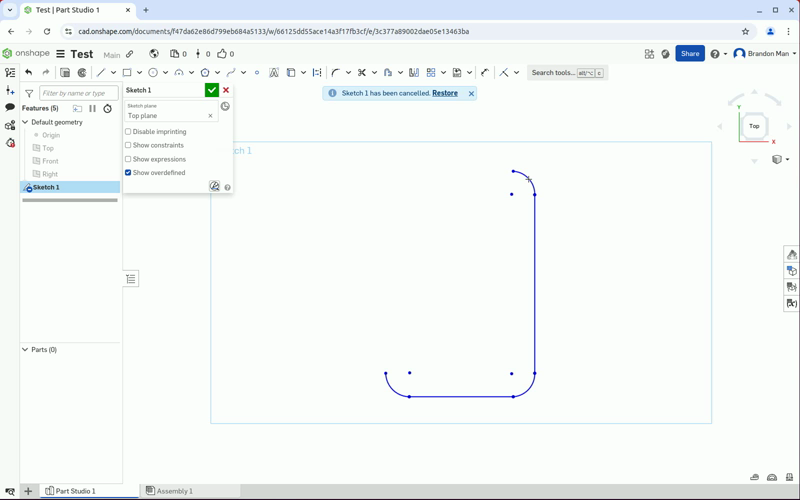
mouse_move(513, 171)
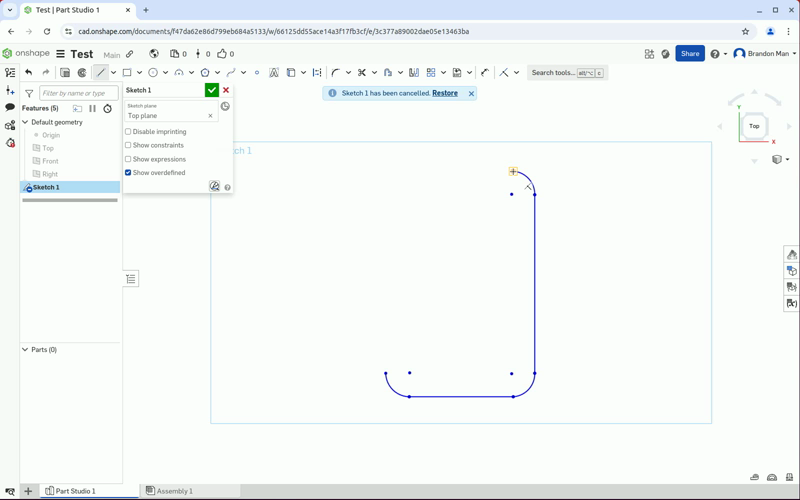
click(513, 171)
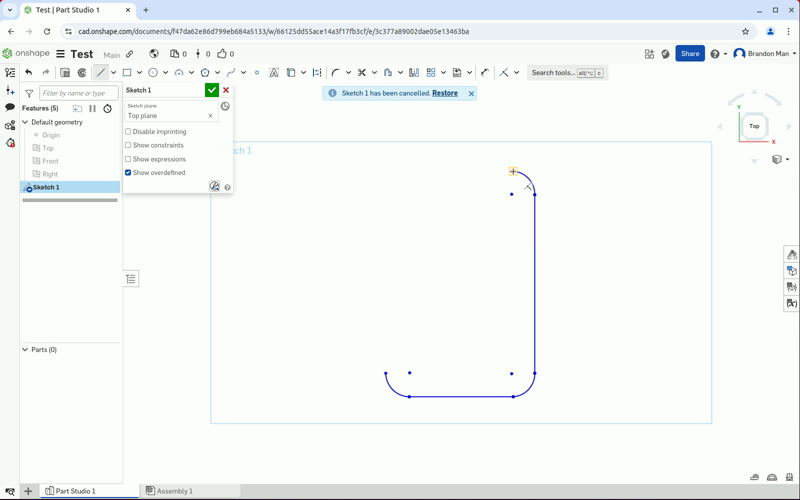
key_down(shift)
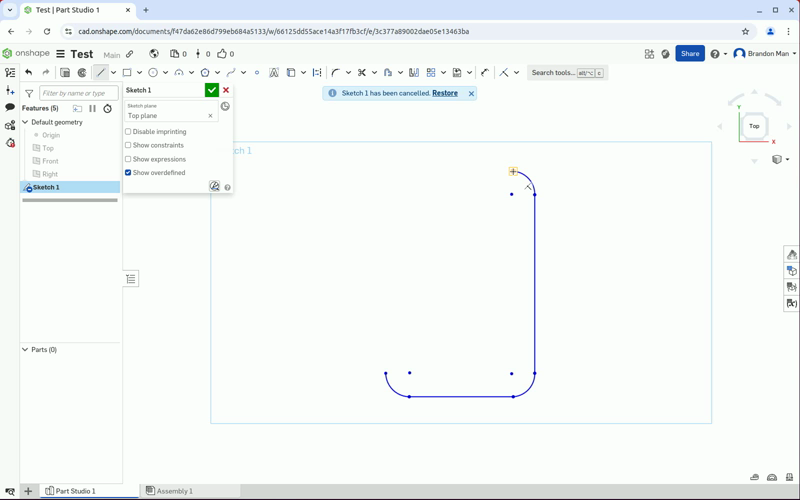
mouse_move(409, 171)
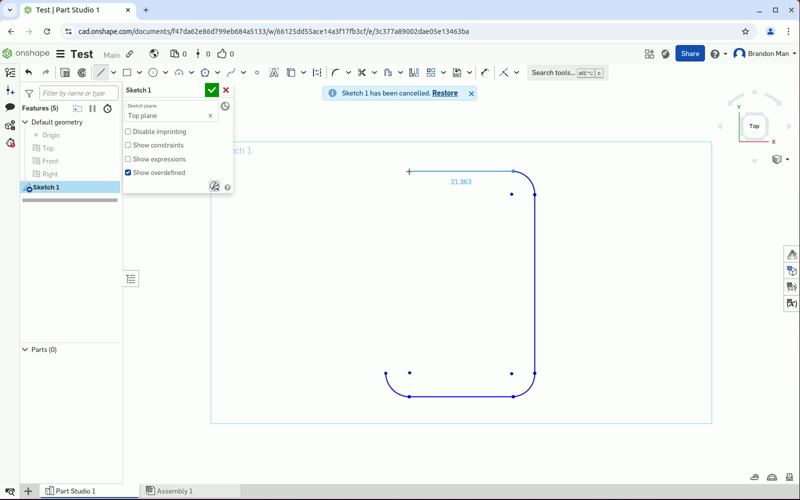
click(409, 171)
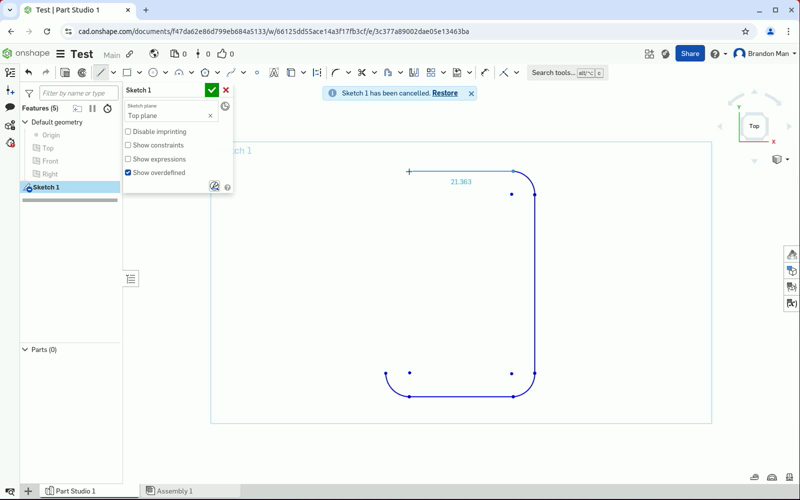
key_up(shift)
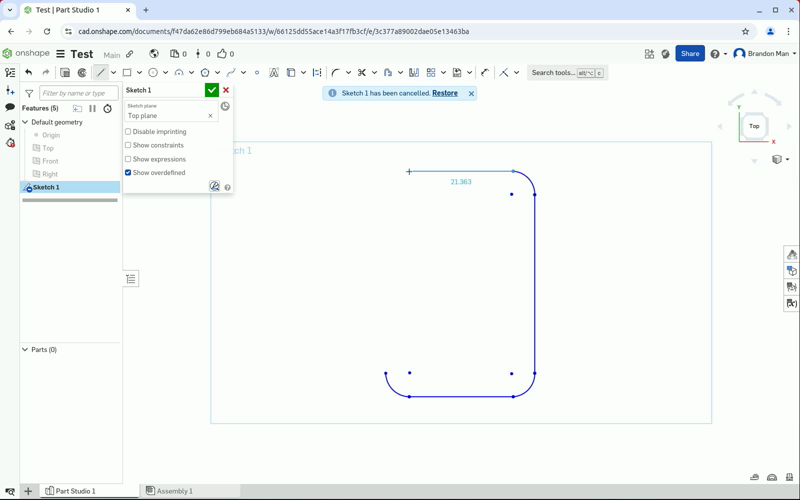
key(esc)
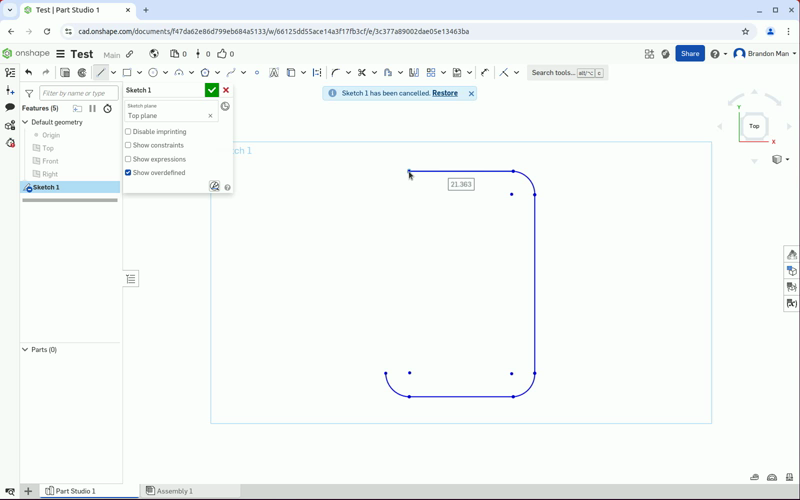
key(a)
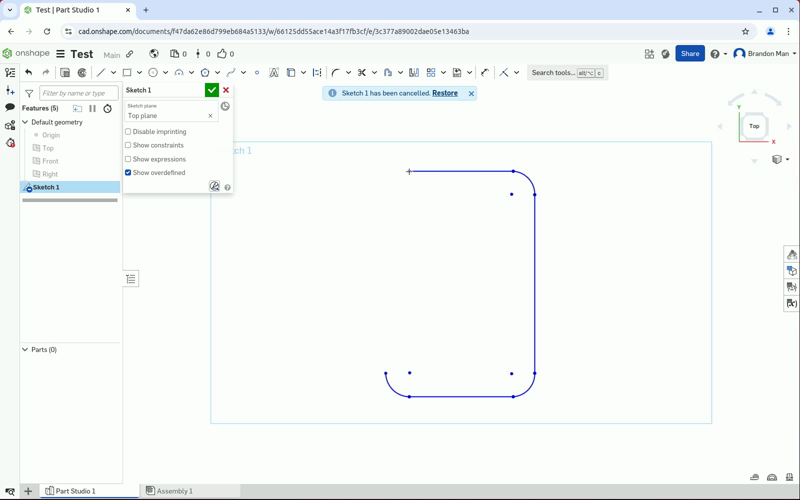
mouse_move(409, 171)
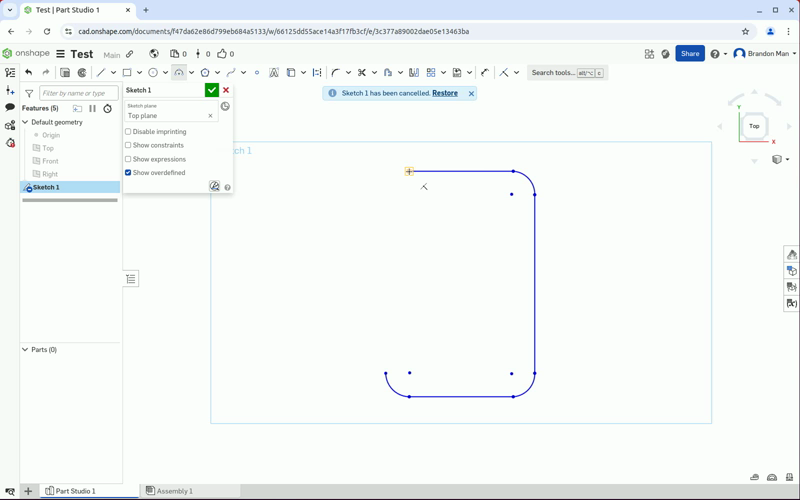
click(409, 171)
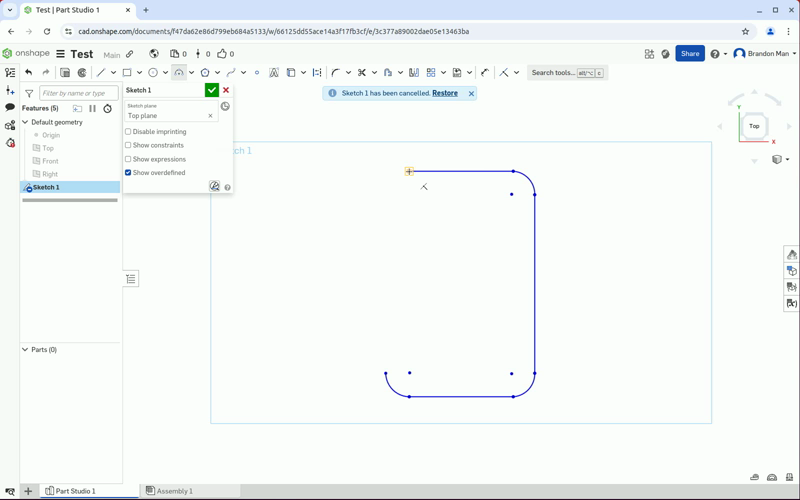
key_down(shift)
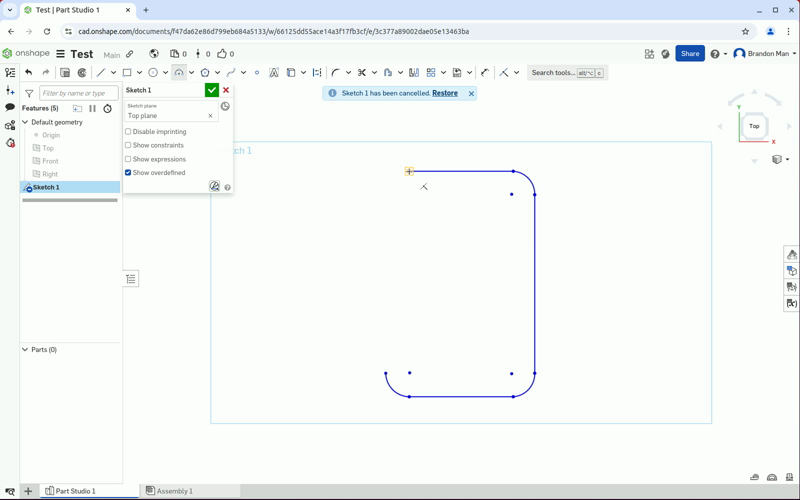
mouse_move(385, 194)
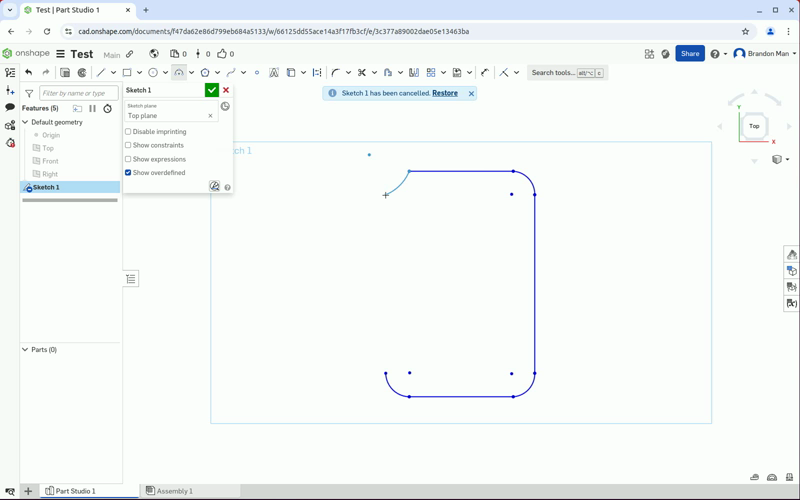
click(385, 194)
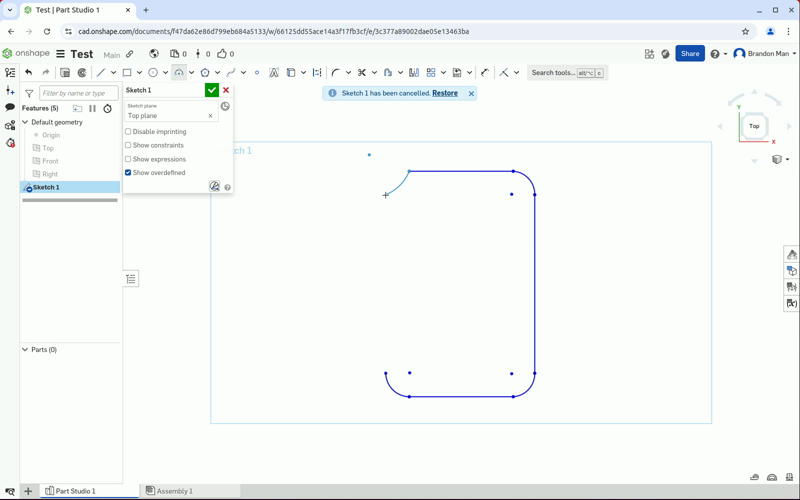
mouse_move(392, 178)
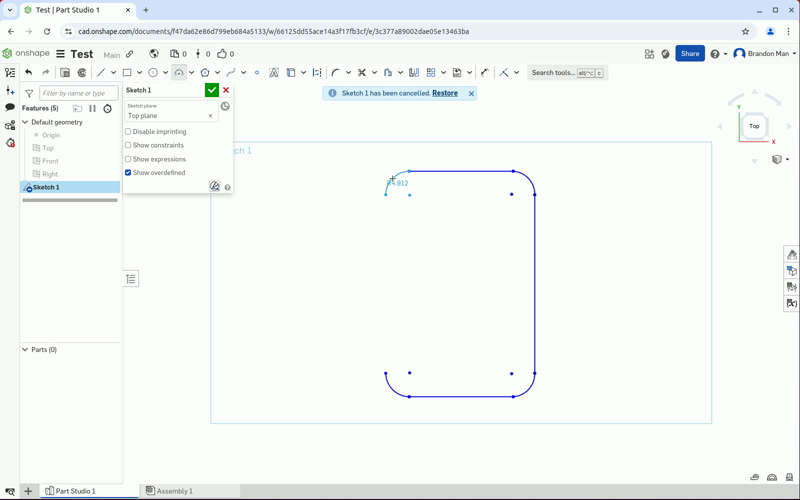
click(392, 178)
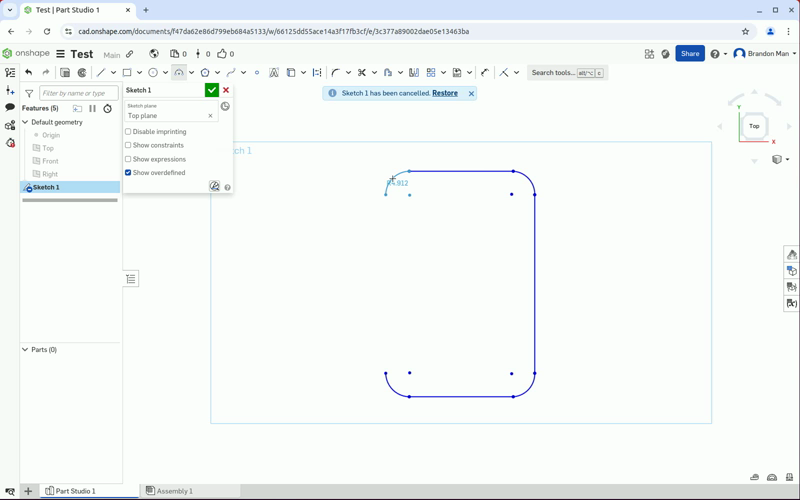
key_up(shift)
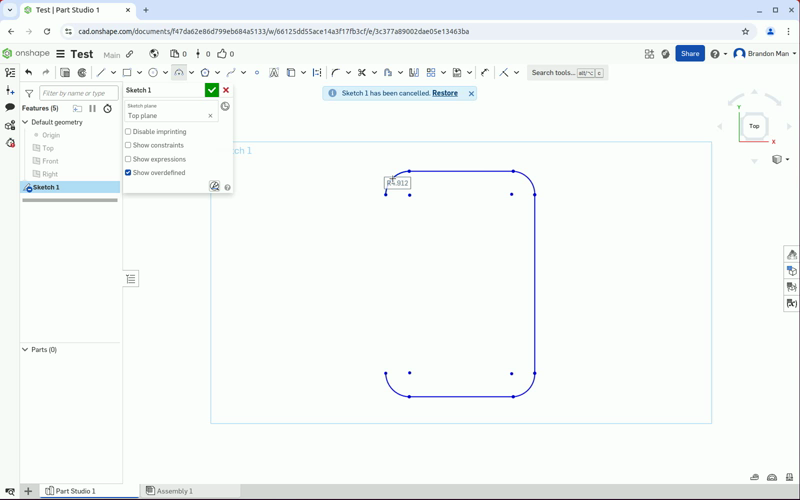
key(esc)
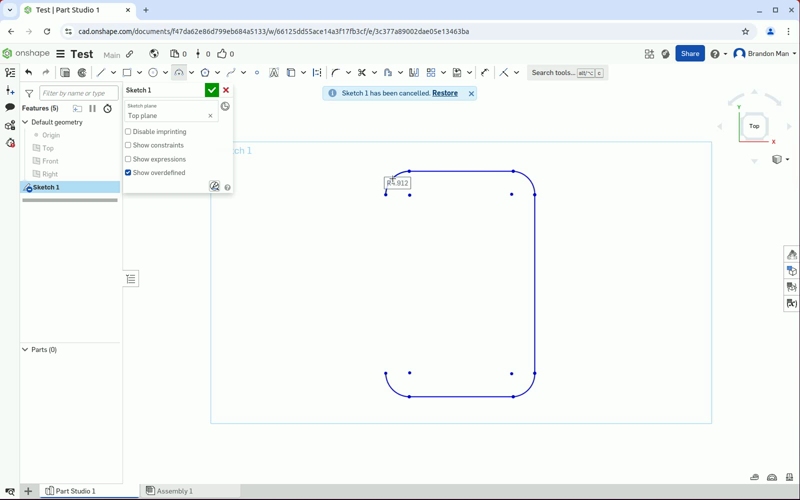
key(l)
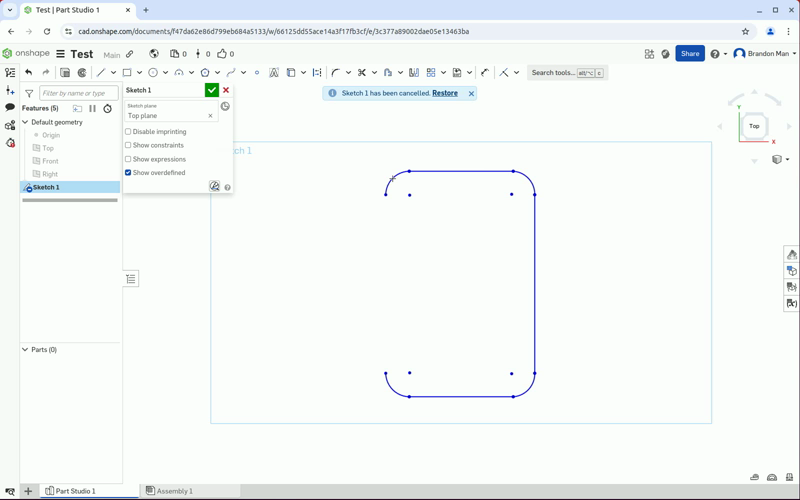
mouse_move(385, 194)
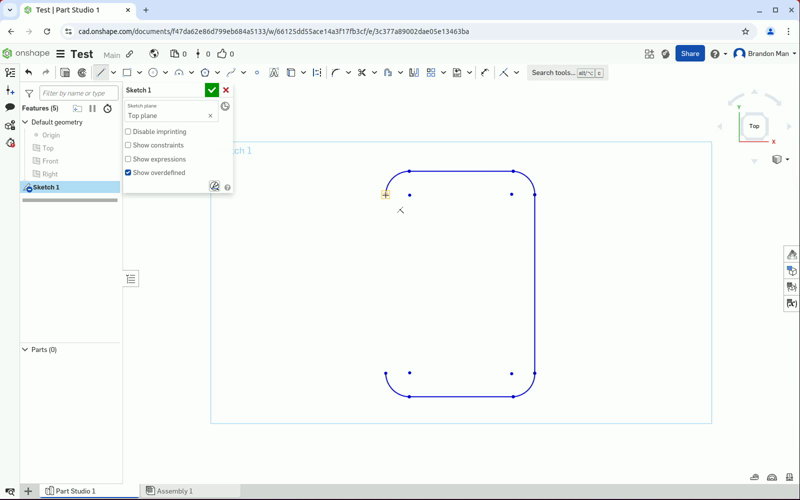
click(385, 194)
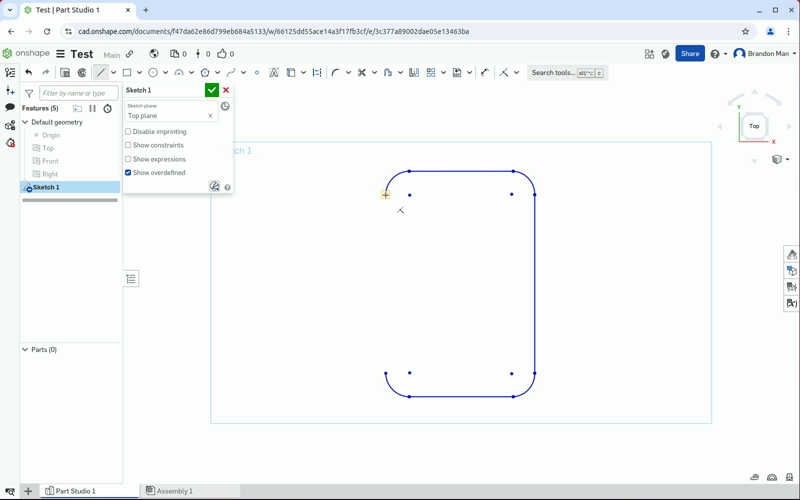
key_down(shift)
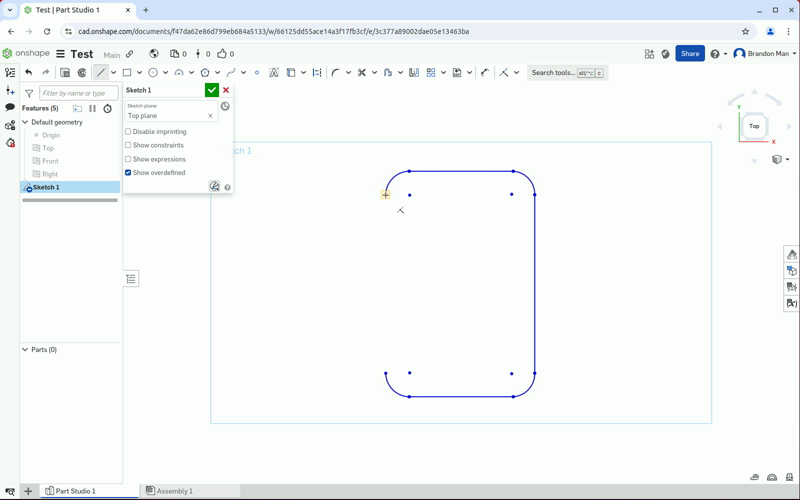
mouse_move(385, 373)
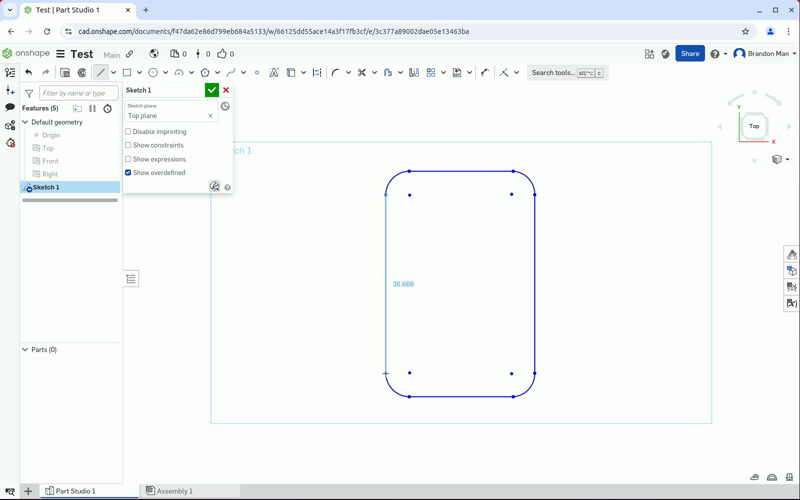
key_up(shift)
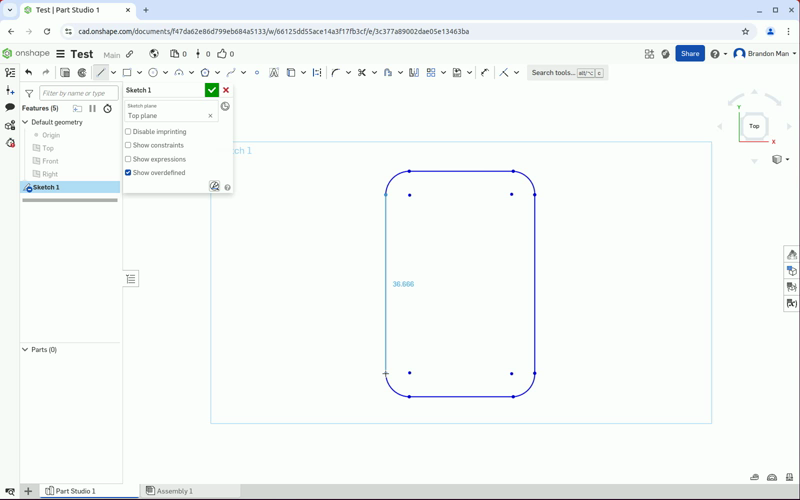
click(385, 373)
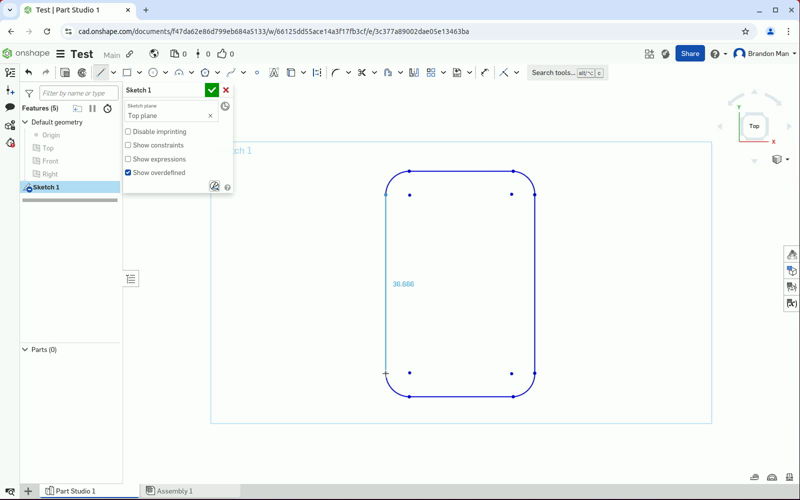
key(esc)
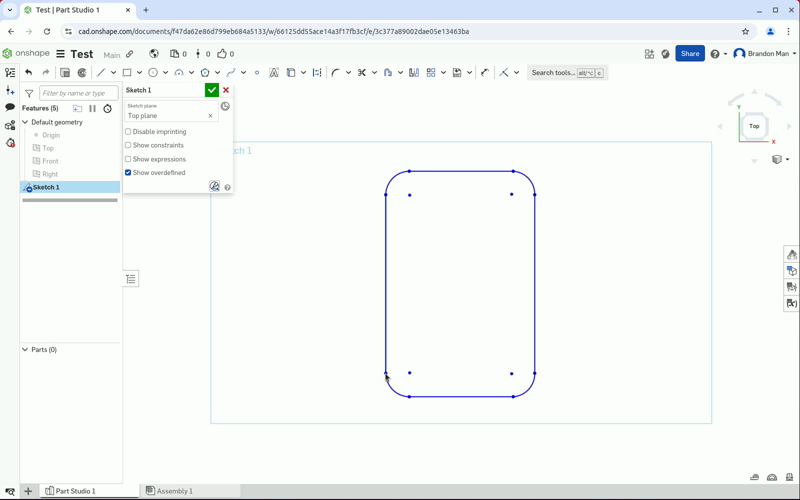
key(c)
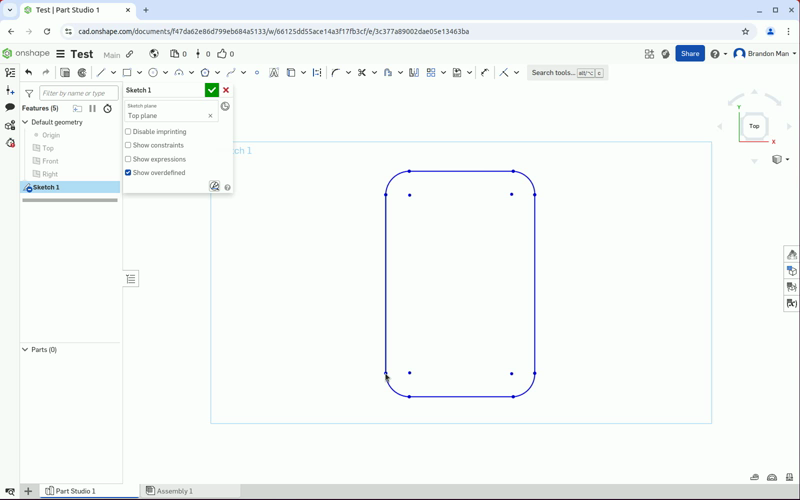
key_down(shift)
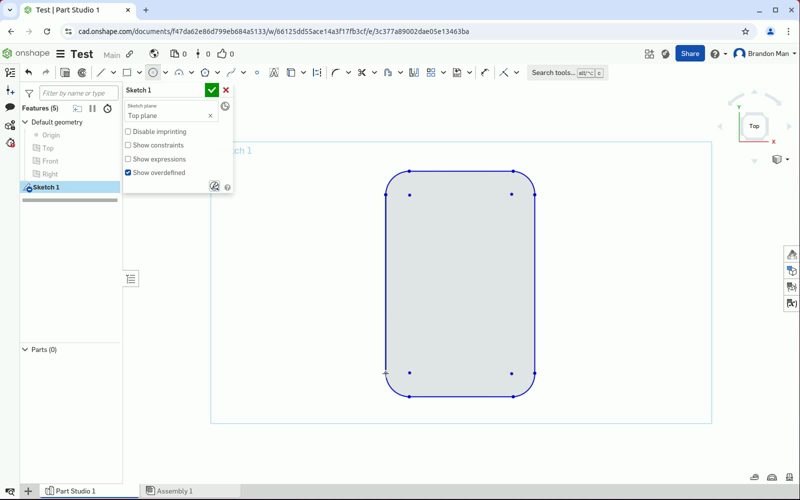
mouse_move(460, 284)
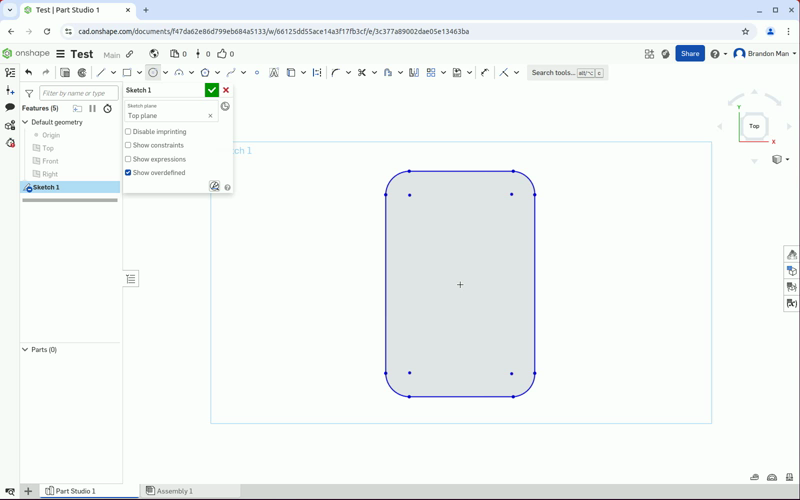
click(460, 284)
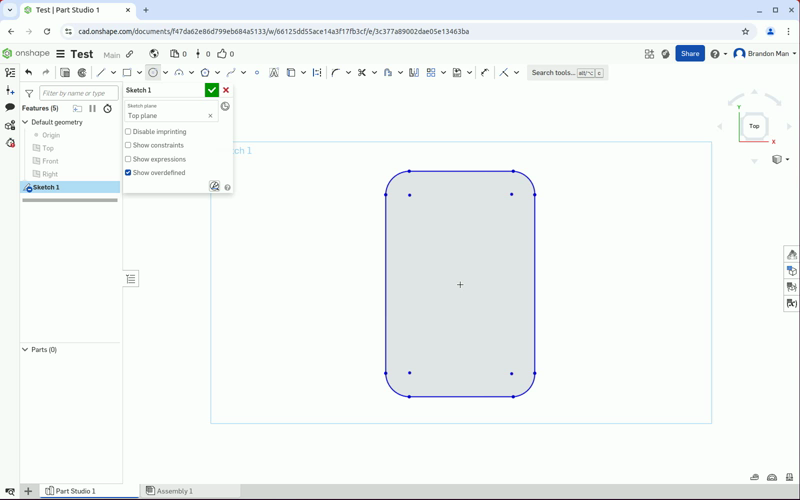
key_up(shift)
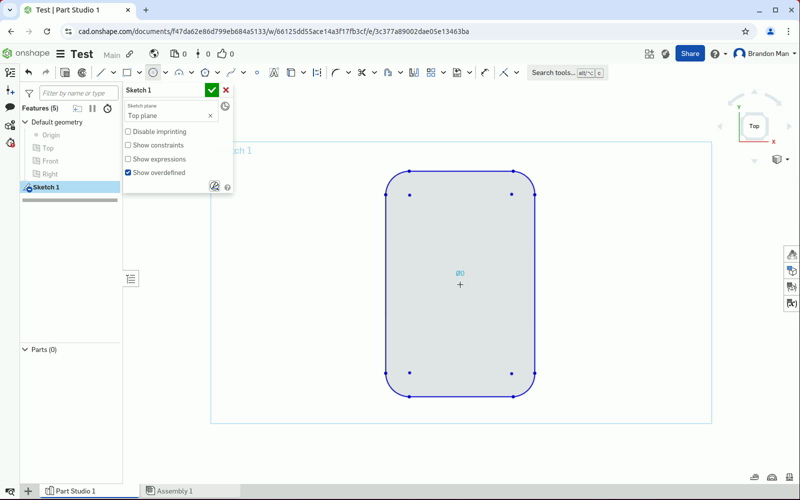
mouse_move(498, 284)
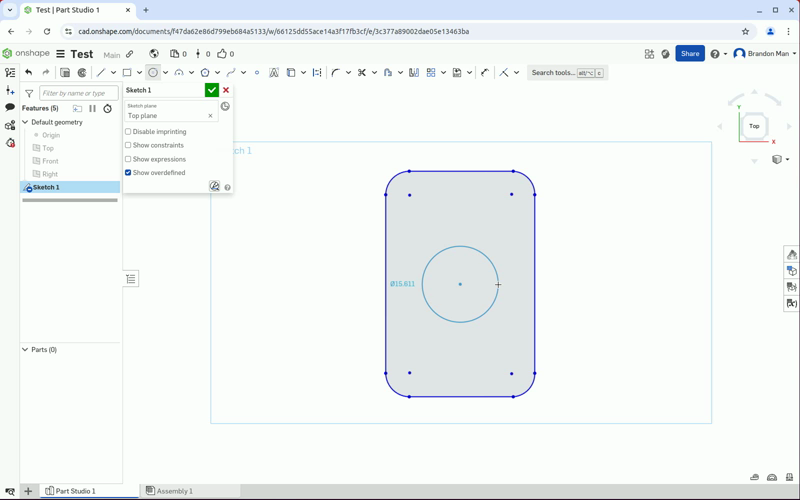
click(498, 284)
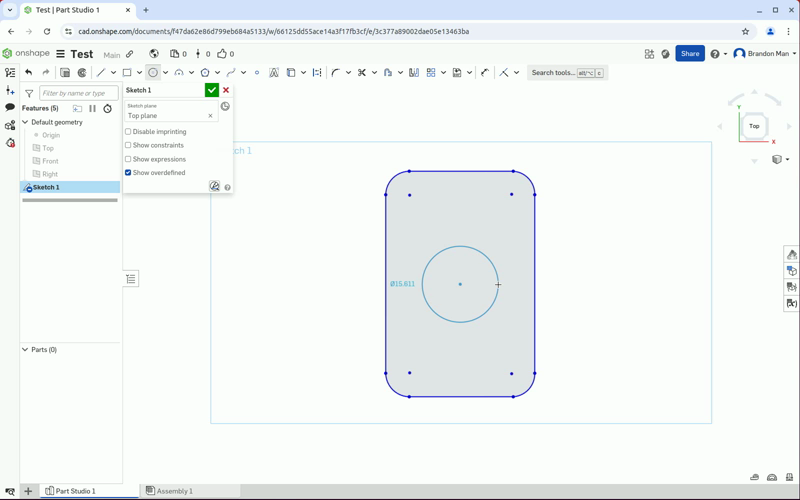
key(esc)
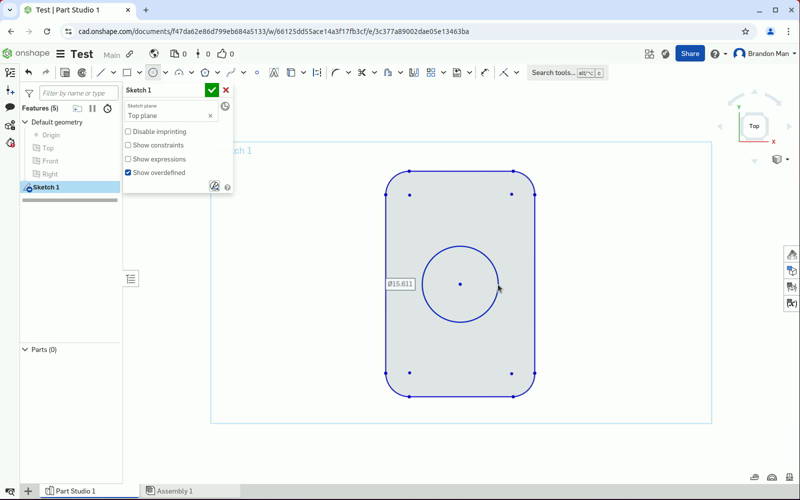
mouse_move(420, 199)
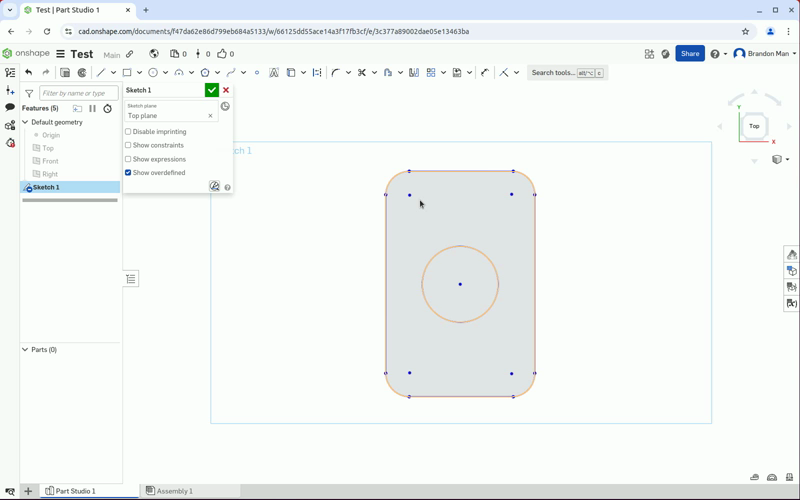
click(420, 199)
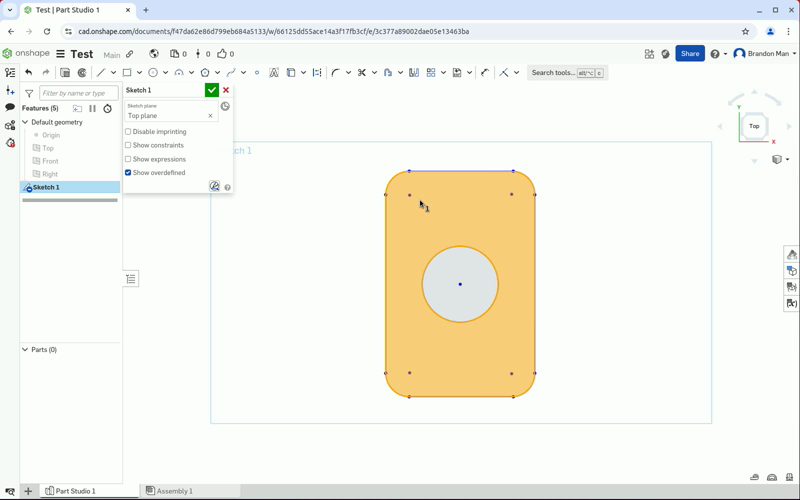
mouse_move(73, 352)
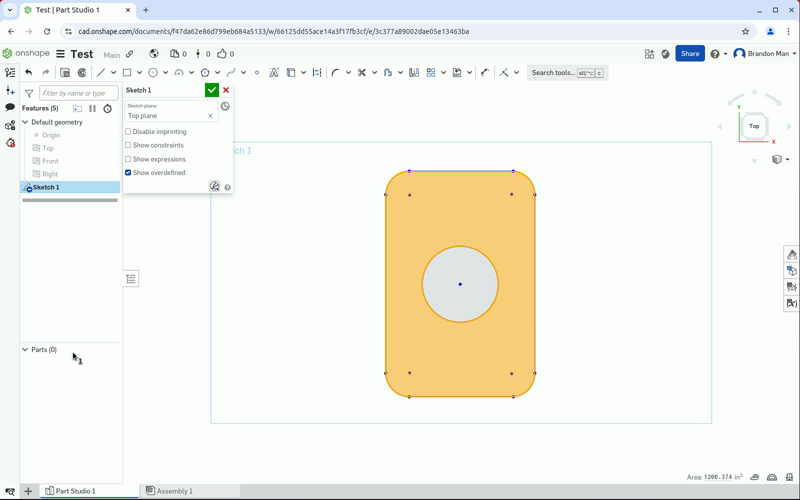
key(shift+y)
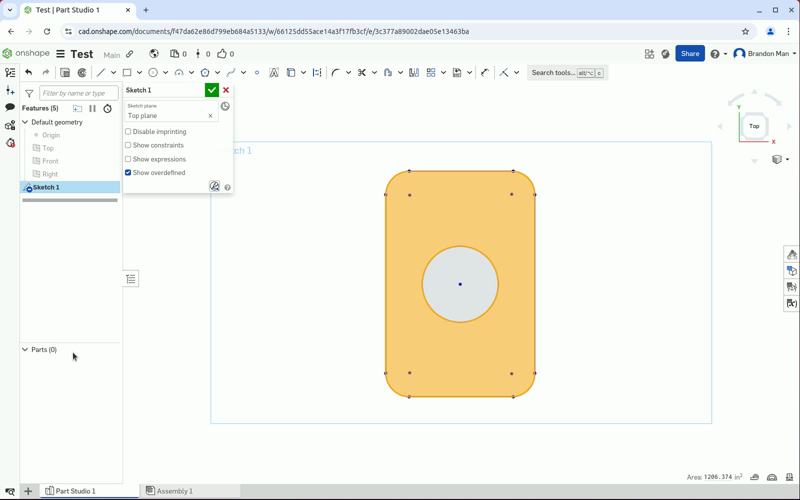
key(shift+e)
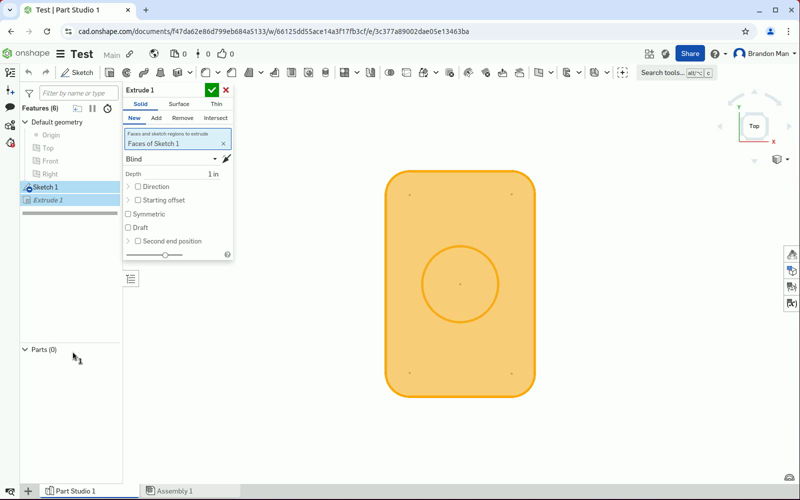
mouse_move(143, 106)
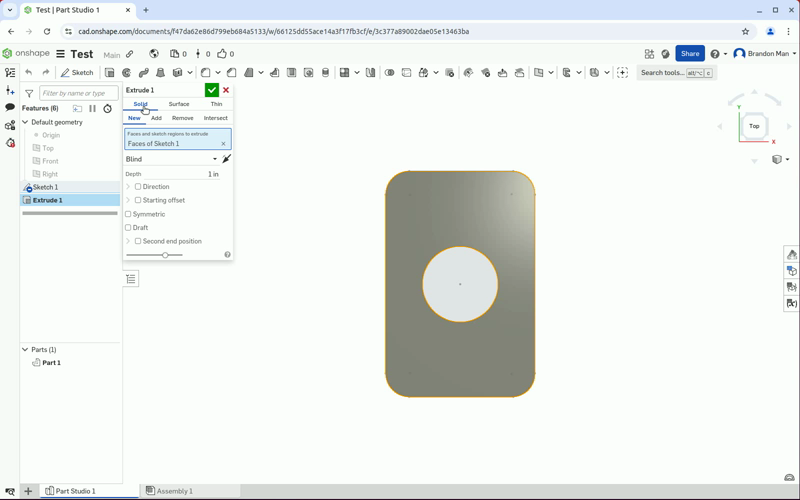
click(143, 106)
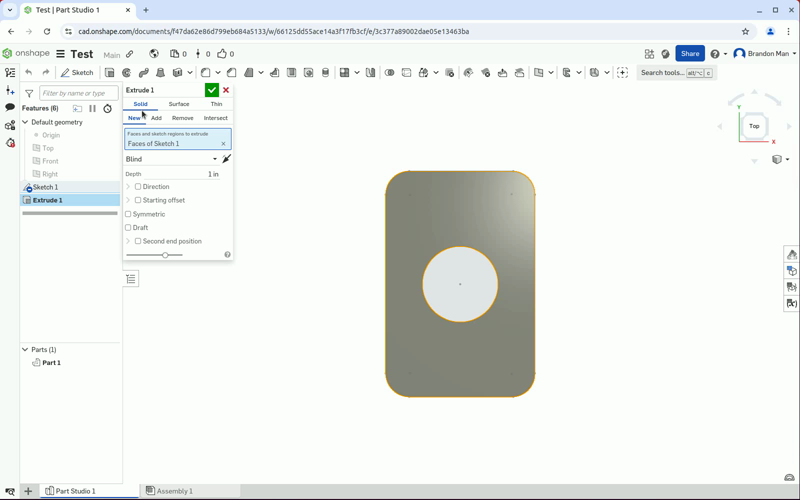
mouse_move(137, 120)
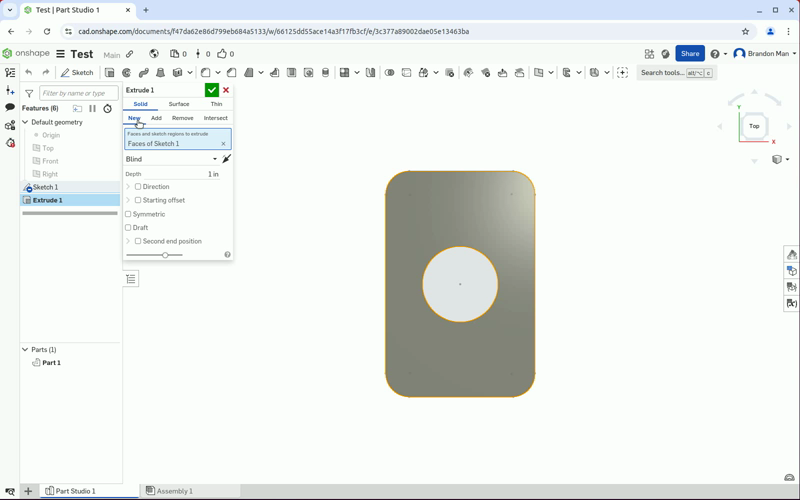
click(137, 120)
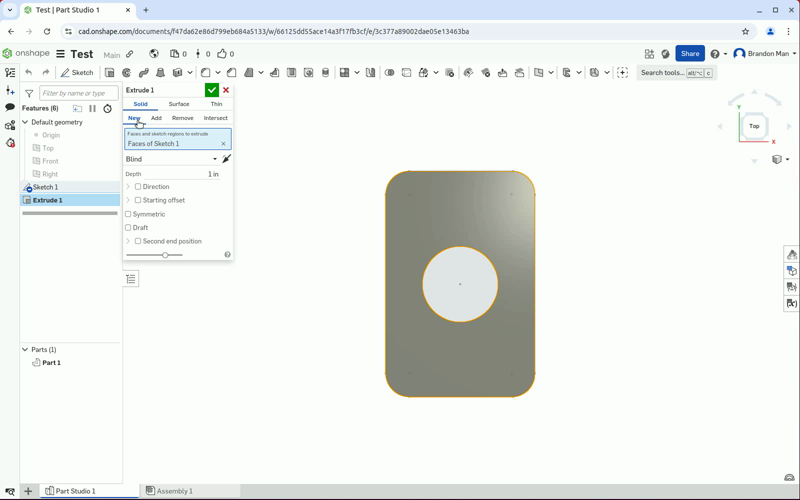
key(tab, 4)
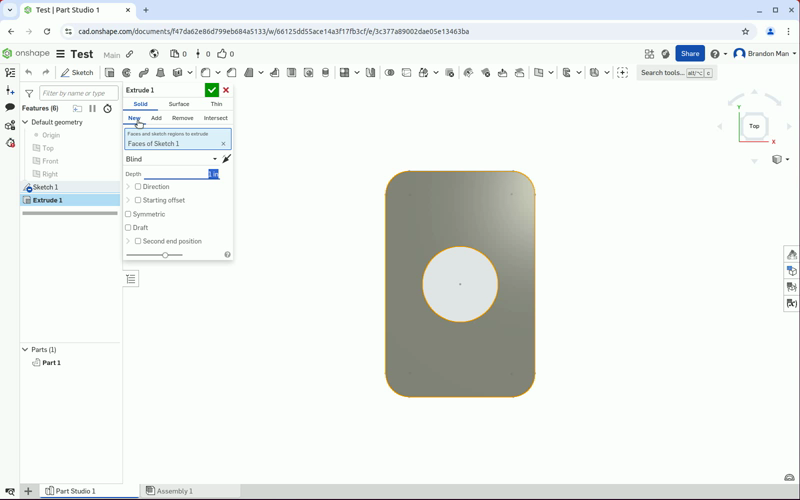
text(4.814)
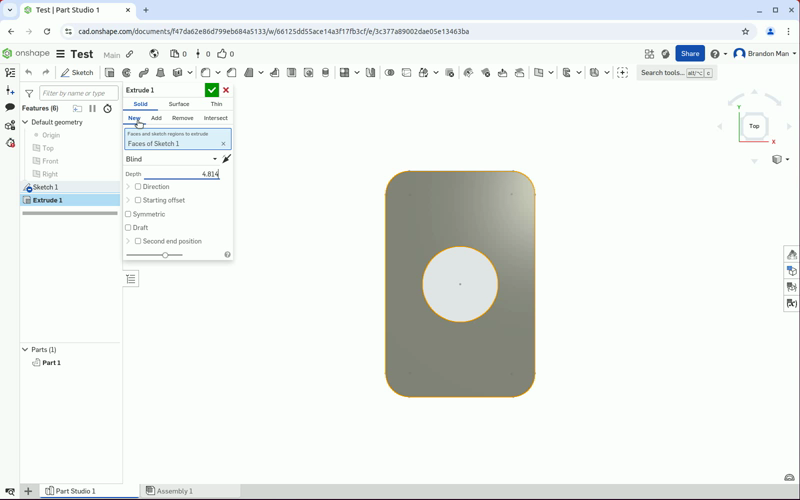
key(enter)
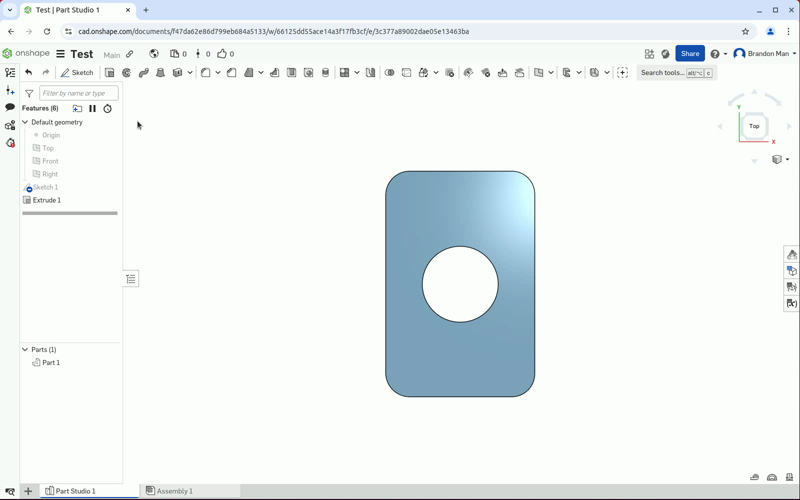
key(shift+h)
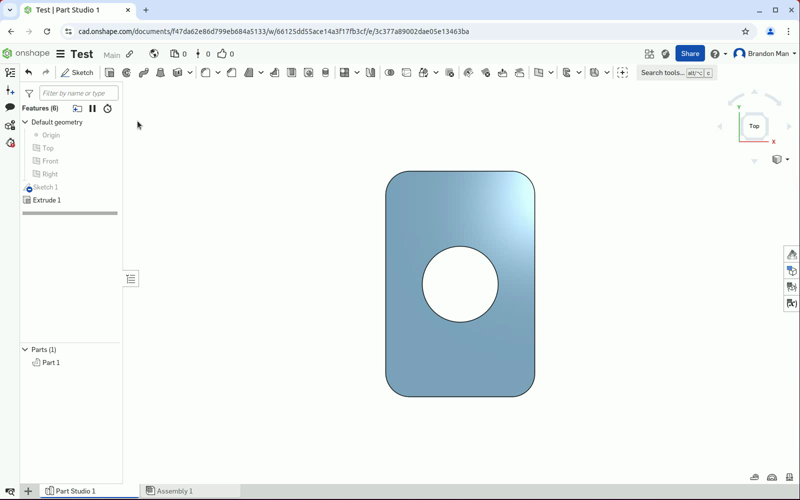
key(shift+h)
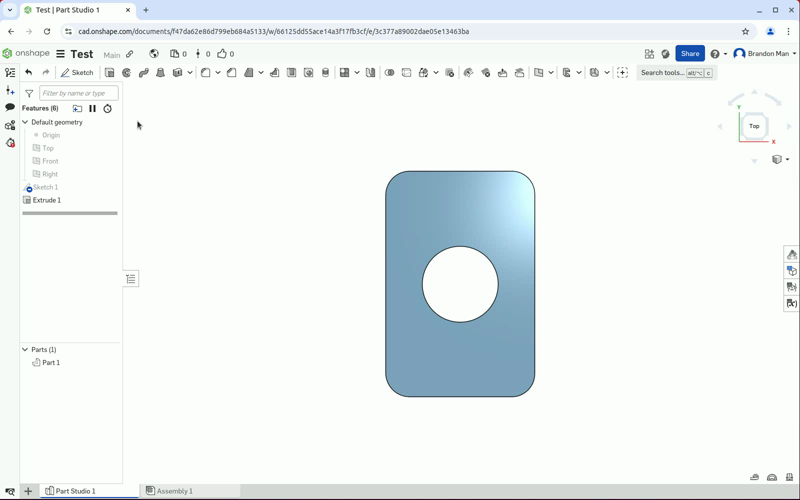
mouse_move(73, 189)
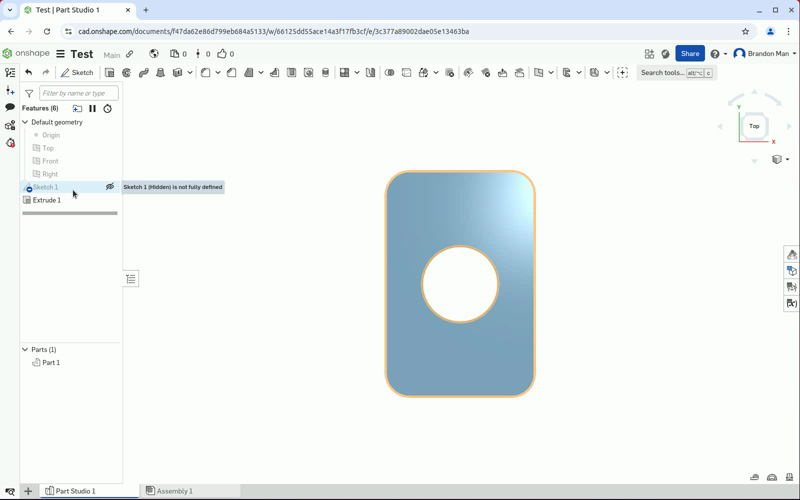
click(73, 189)
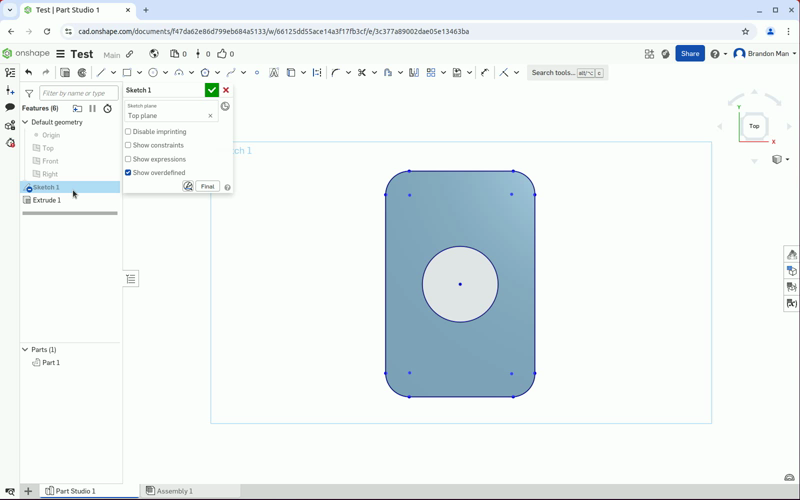
mouse_move(229, 92)
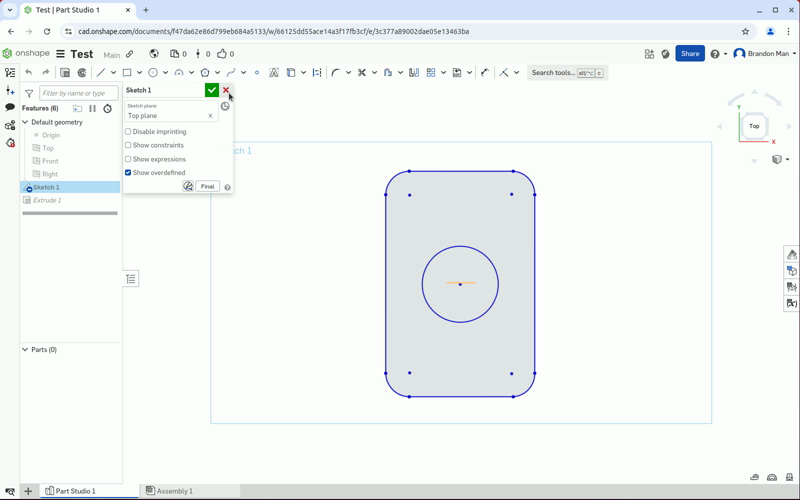
click(229, 92)
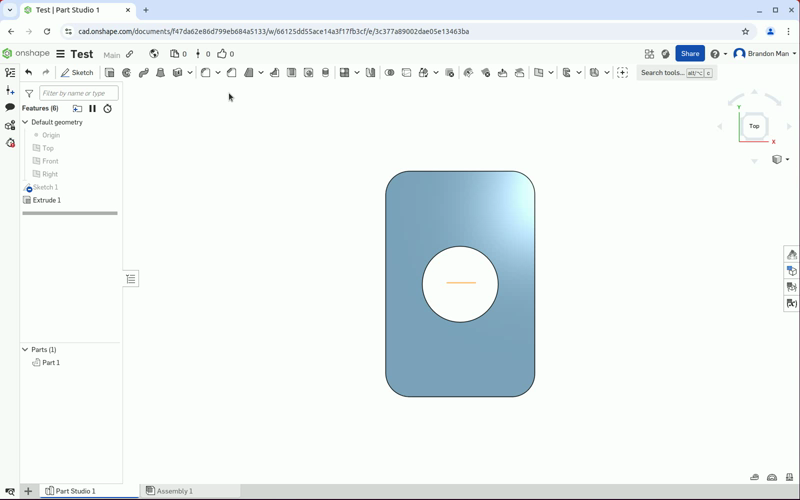
mouse_move(541, 75)
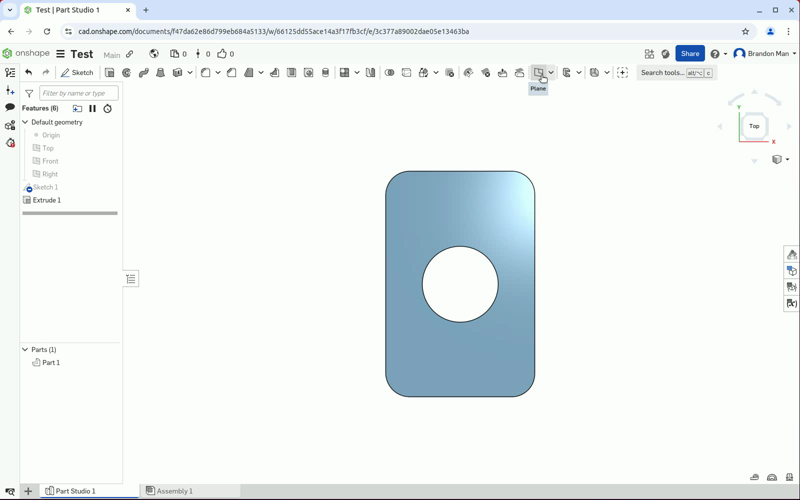
click(541, 75)
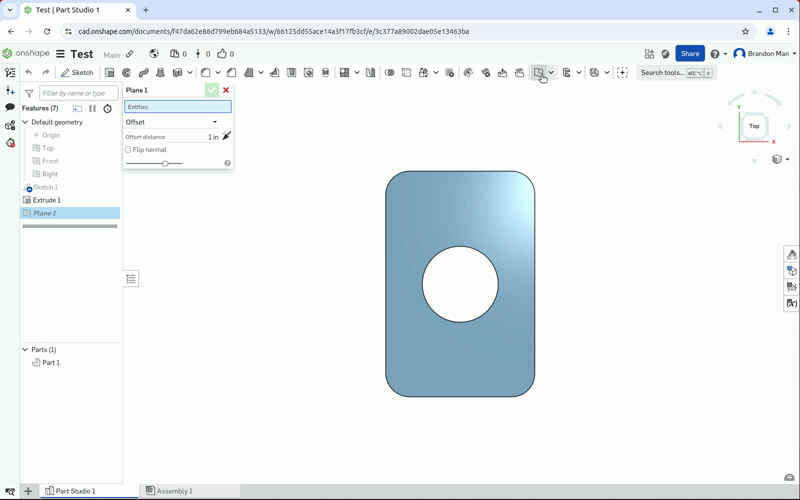
mouse_move(73, 150)
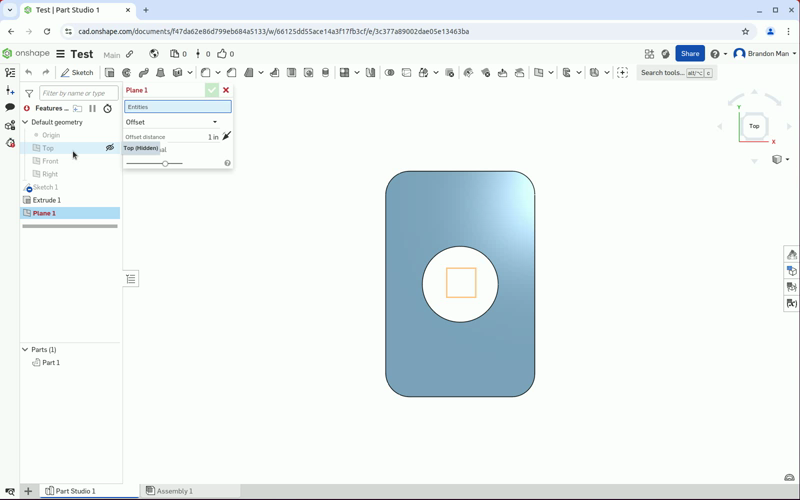
click(73, 150)
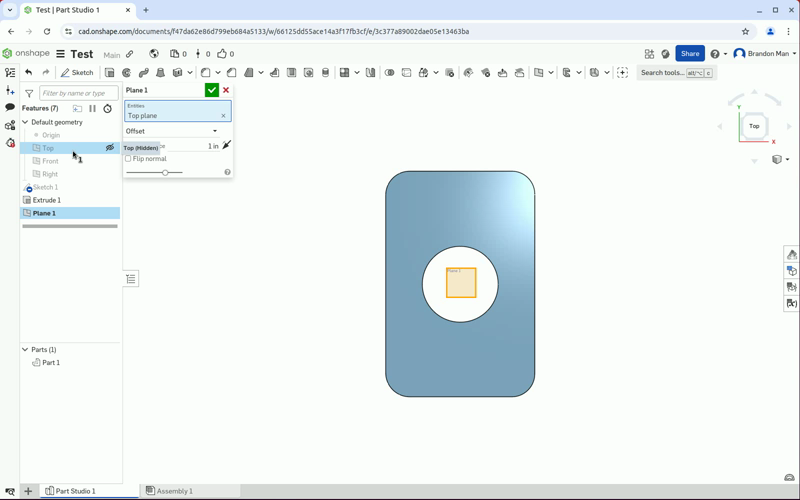
key(tab, 2)
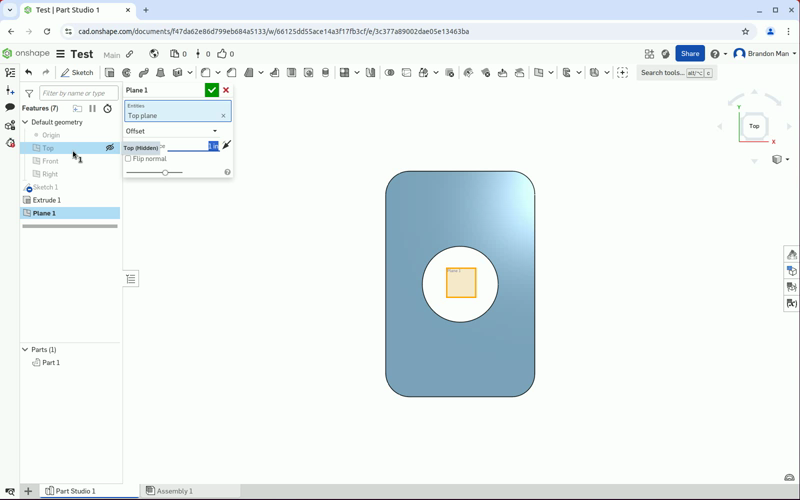
text(4.807)
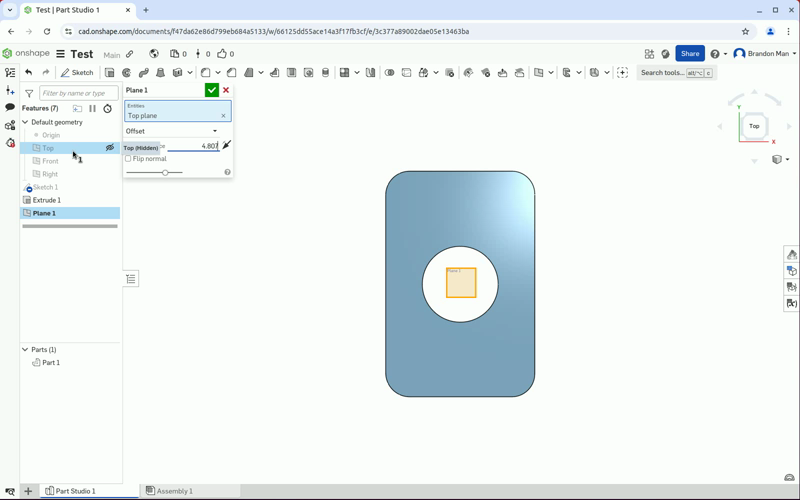
key(enter, 2)
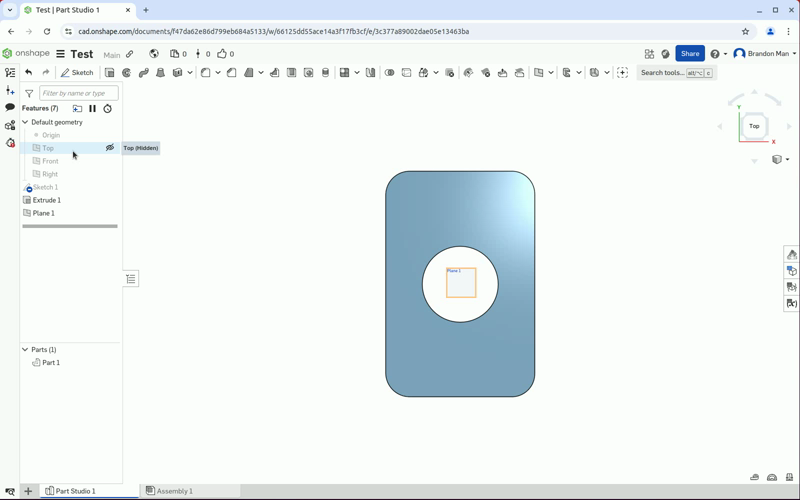
key(shift+s)
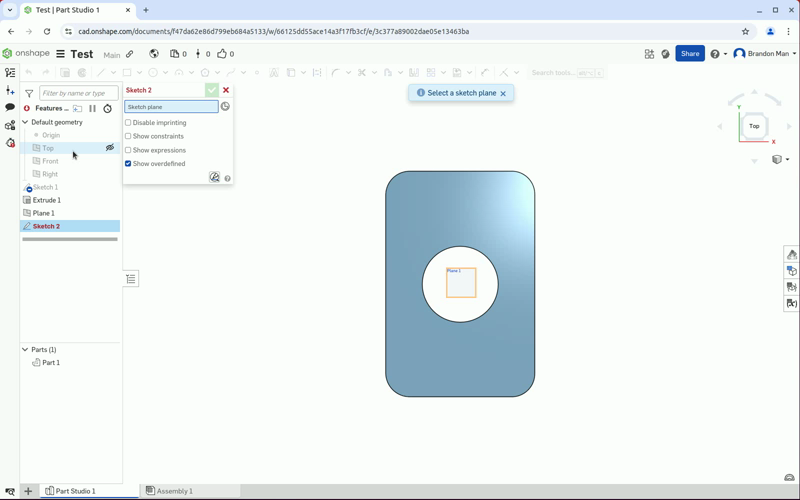
mouse_move(73, 215)
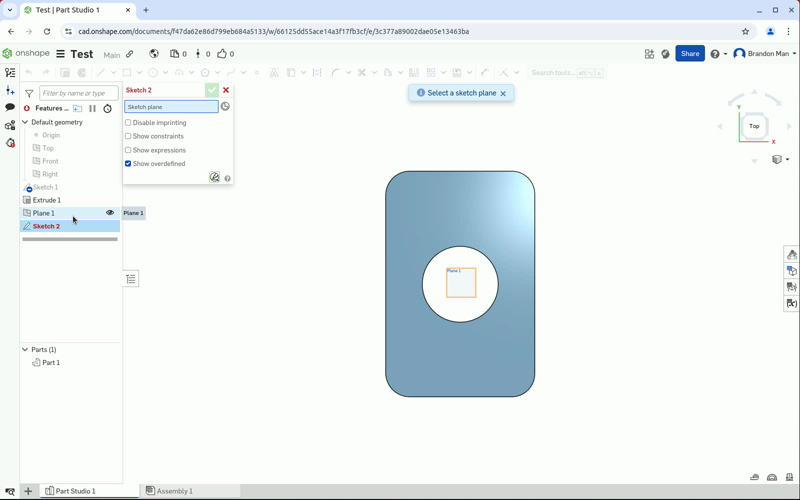
click(73, 215)
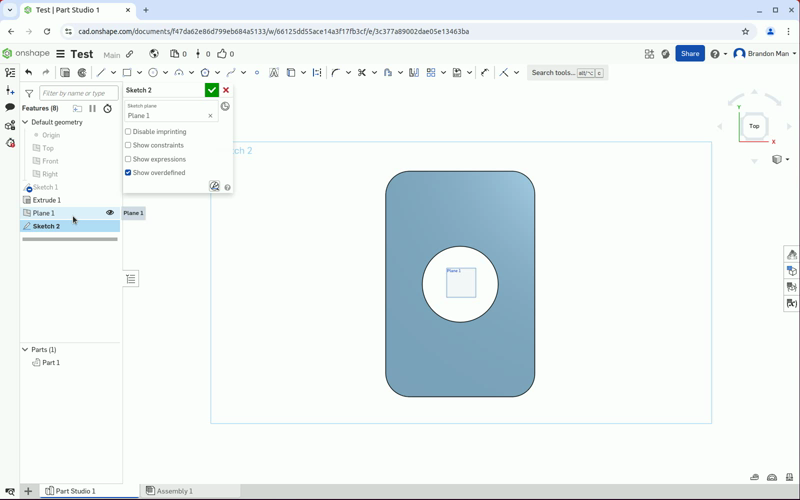
mouse_move(73, 352)
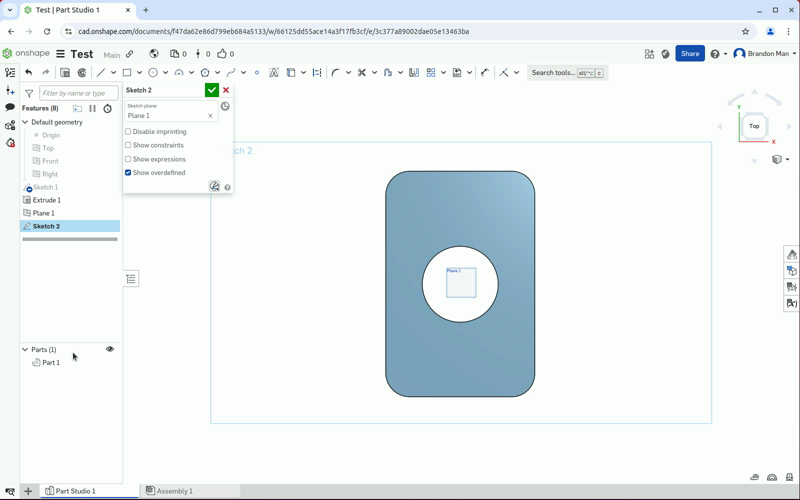
key(y)
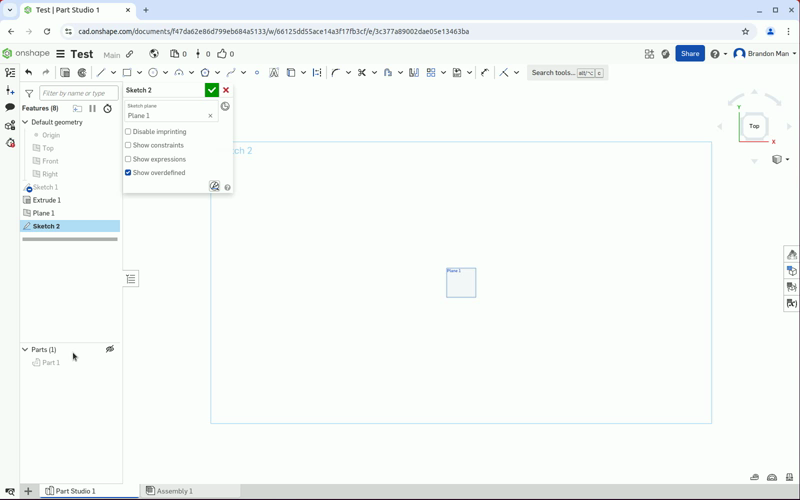
key(c)
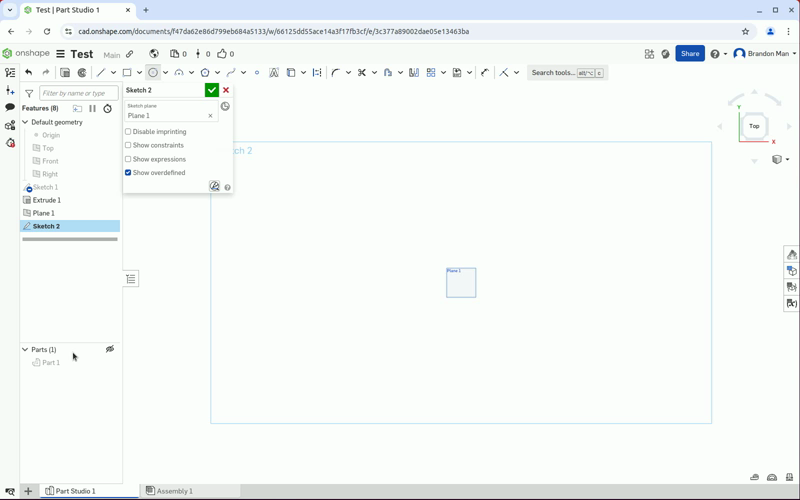
key_down(shift)
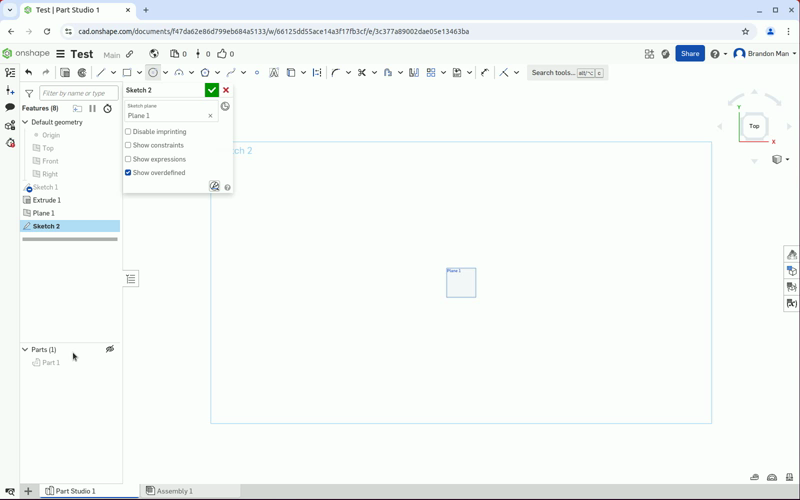
mouse_move(461, 282)
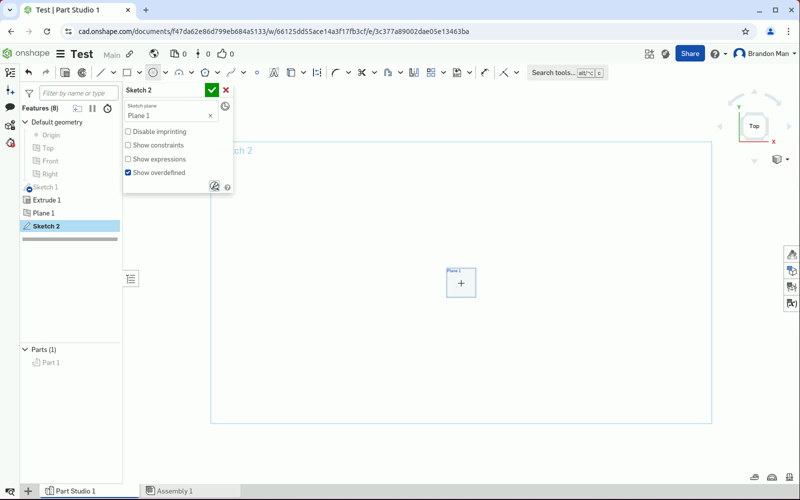
click(461, 282)
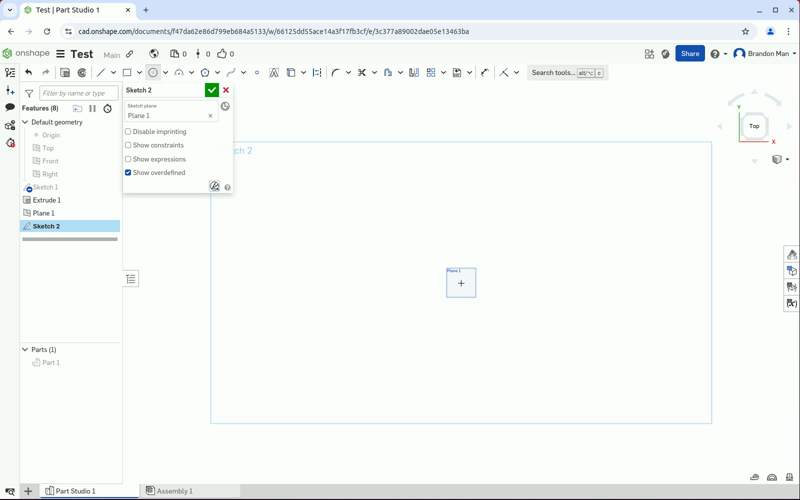
key_up(shift)
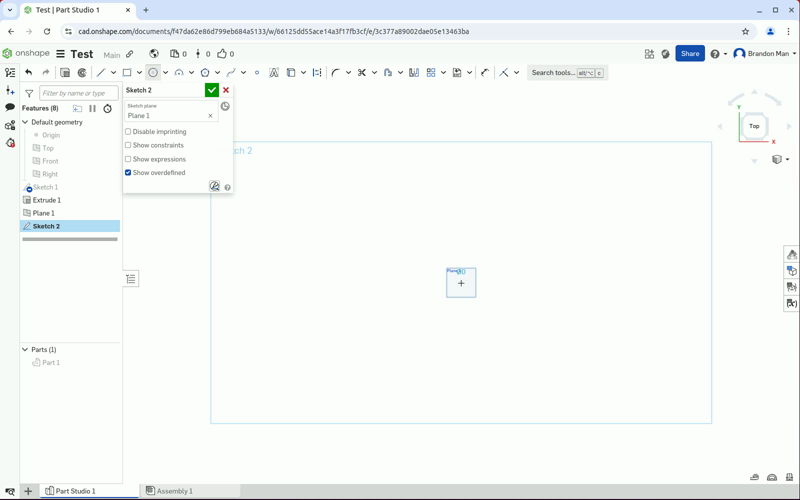
mouse_move(513, 282)
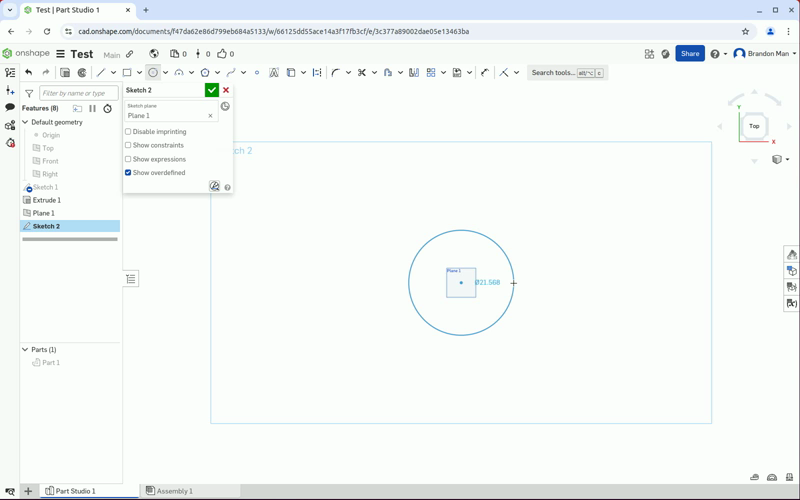
click(513, 282)
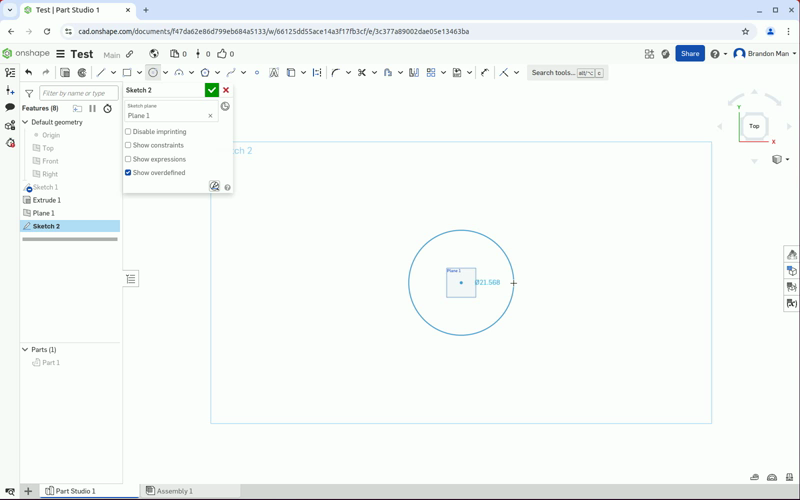
key(esc)
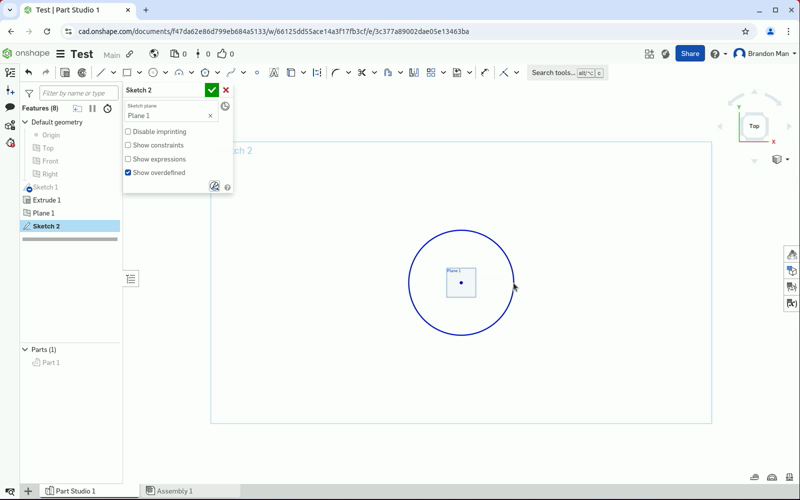
key(c)
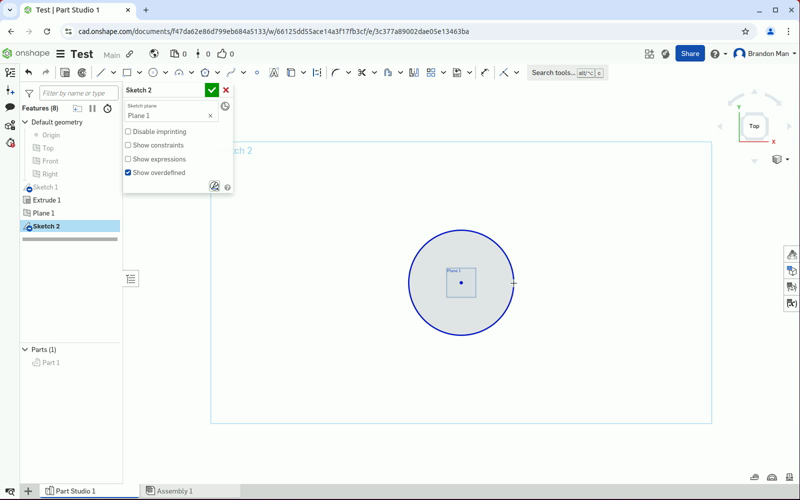
key_down(shift)
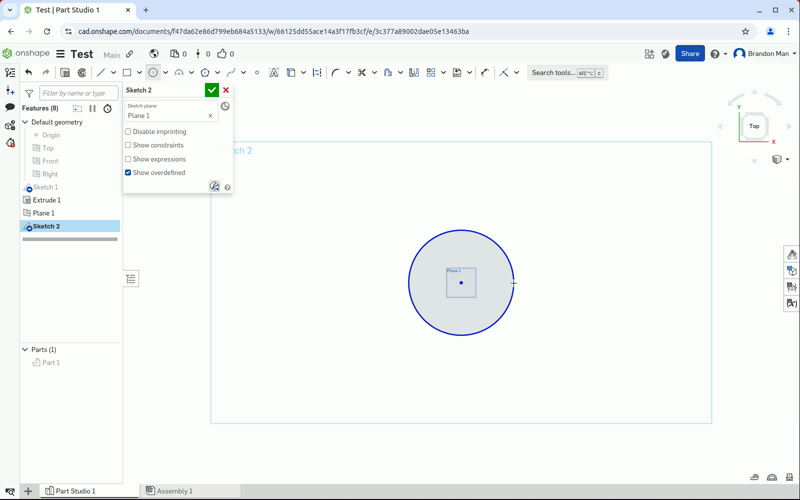
mouse_move(461, 282)
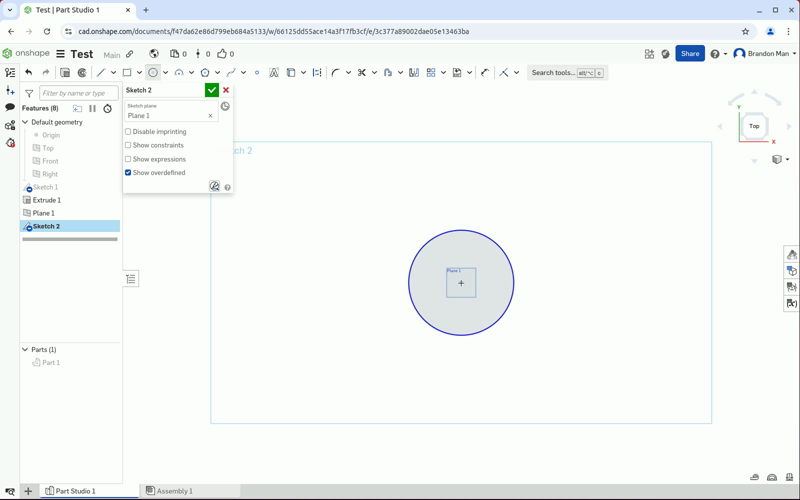
click(461, 282)
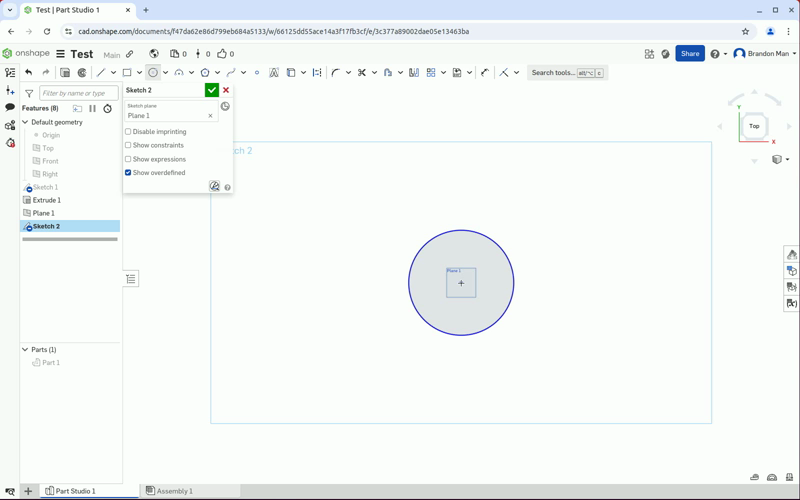
key_up(shift)
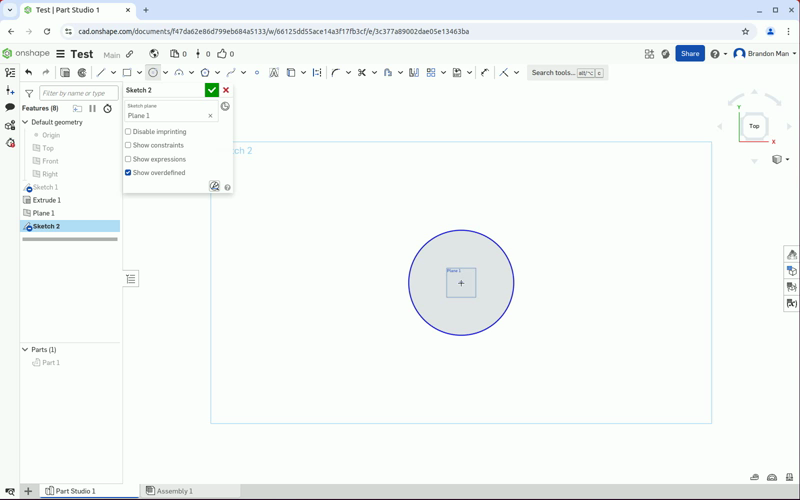
mouse_move(498, 282)
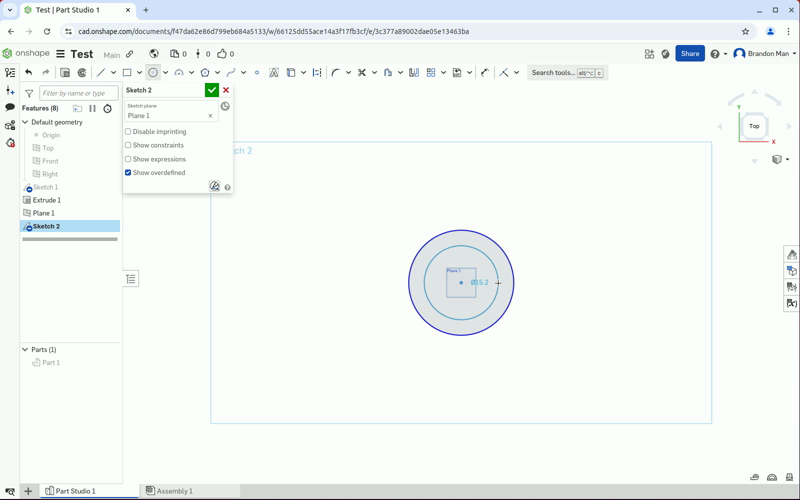
click(498, 282)
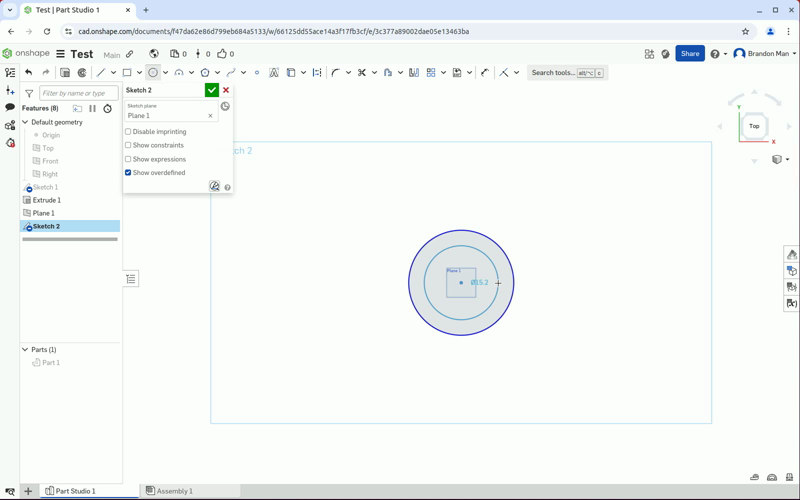
key(esc)
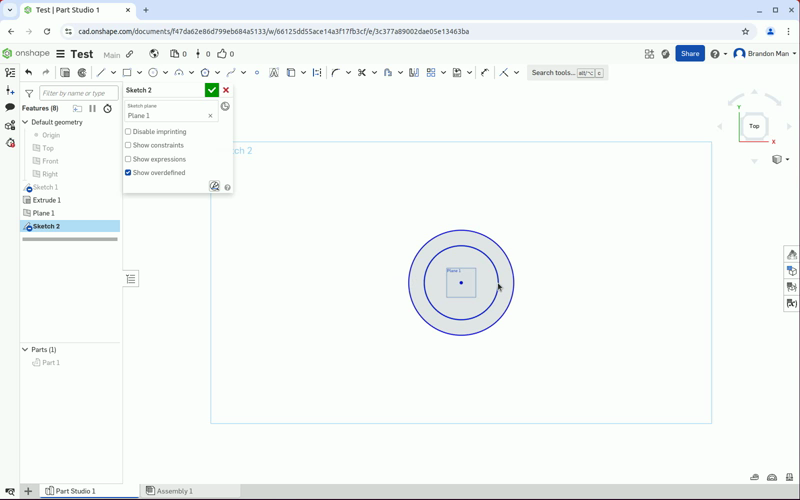
mouse_move(434, 249)
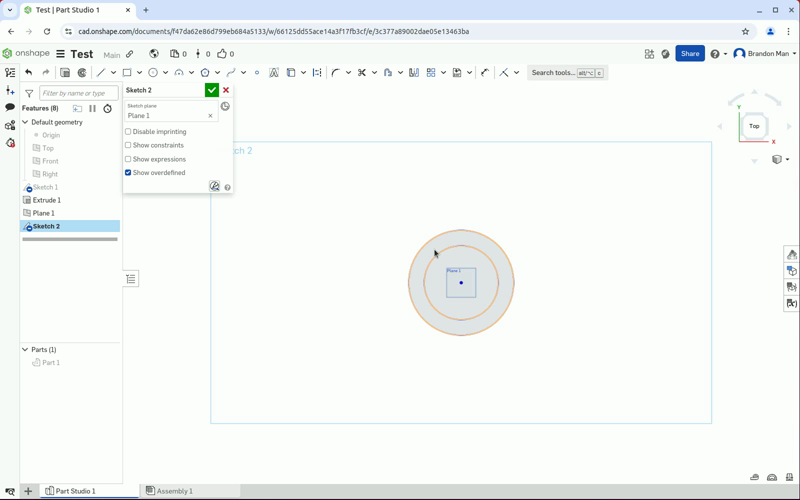
click(434, 249)
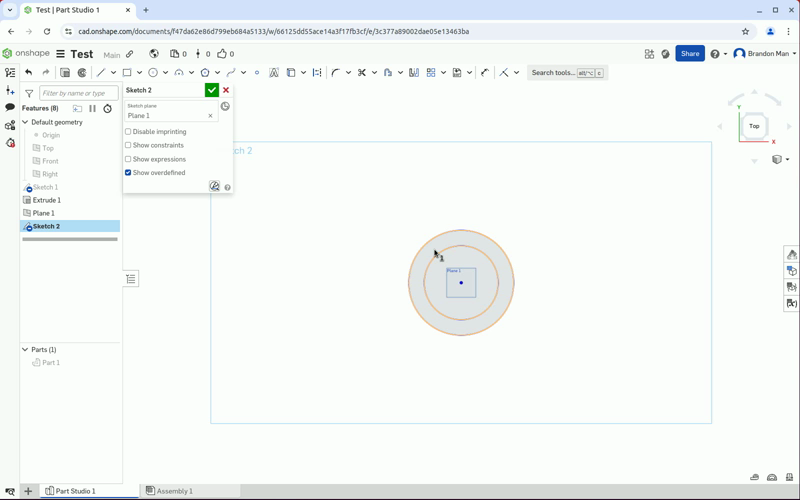
mouse_move(73, 352)
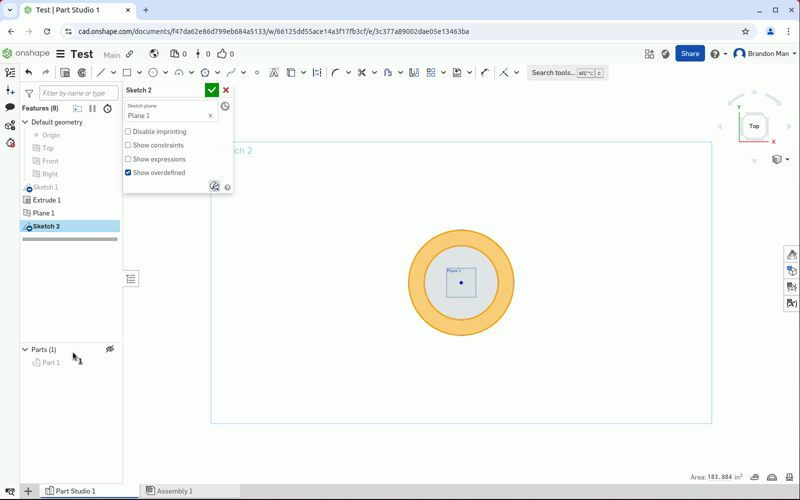
key(shift+y)
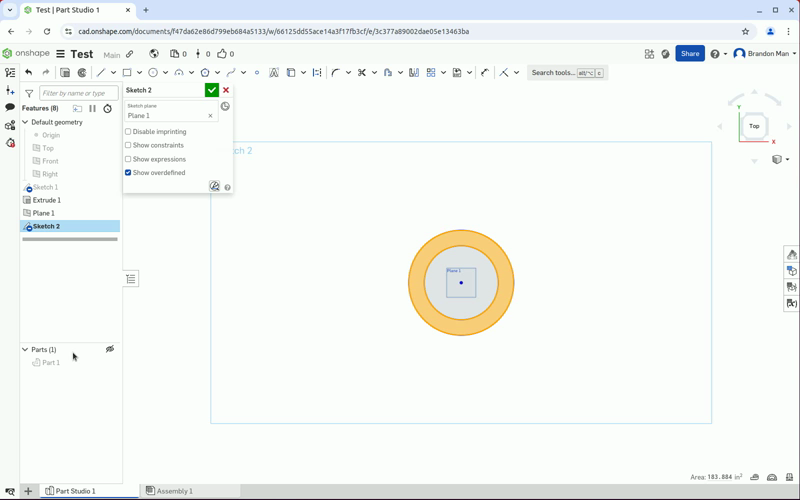
key(shift+e)
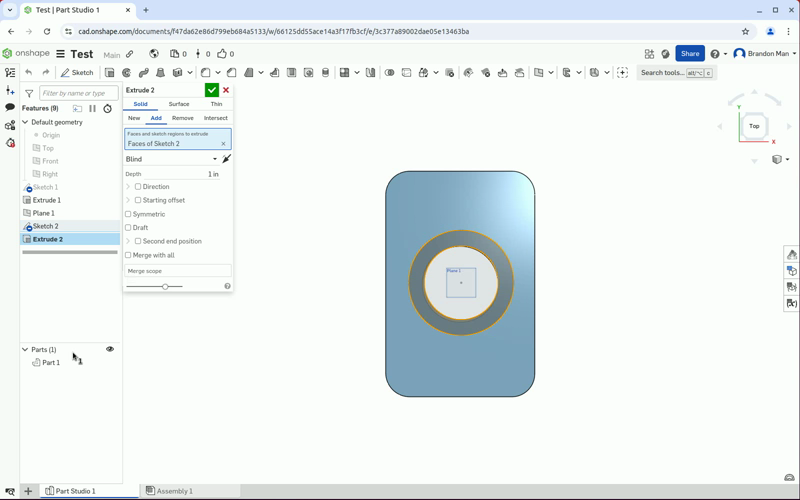
mouse_move(143, 106)
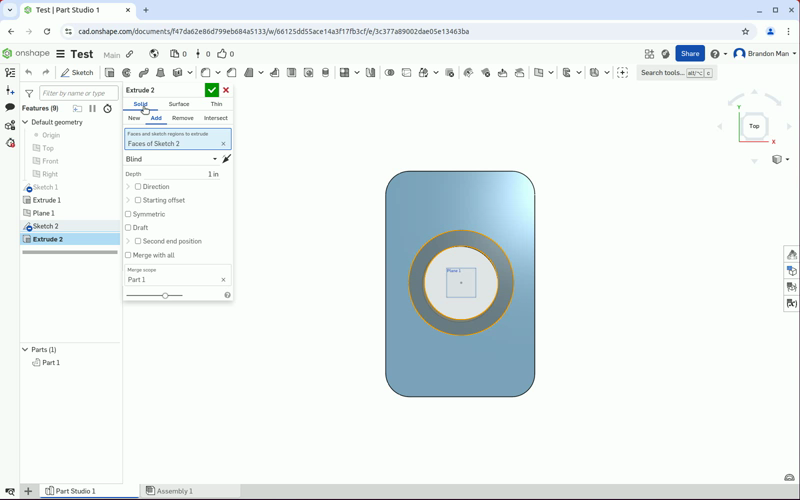
click(143, 106)
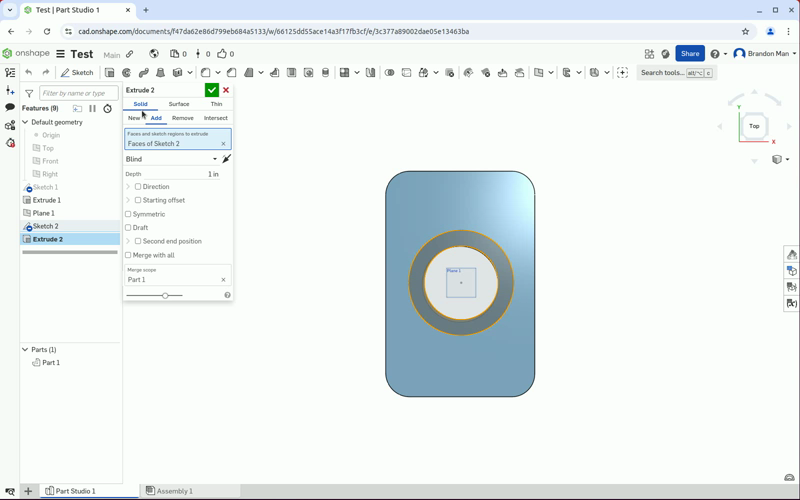
mouse_move(137, 120)
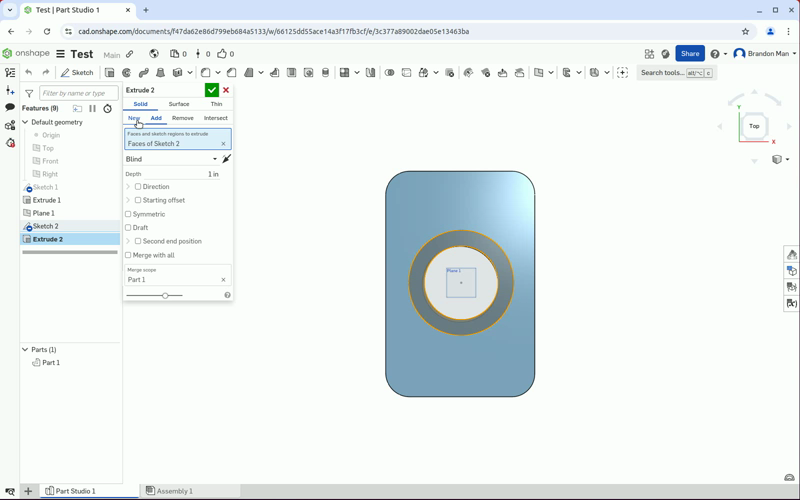
click(137, 120)
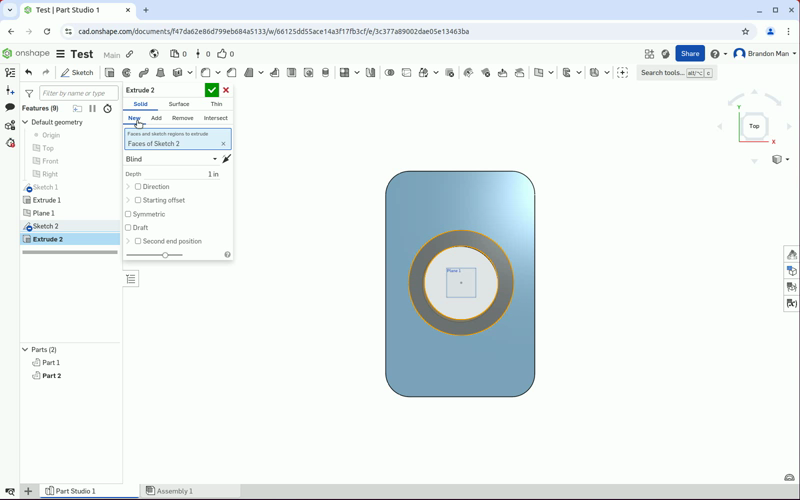
key(tab, 4)
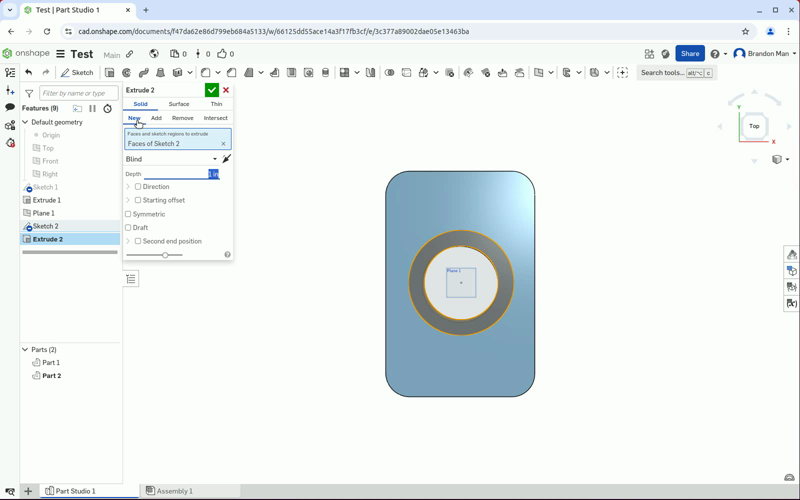
text(4.333)
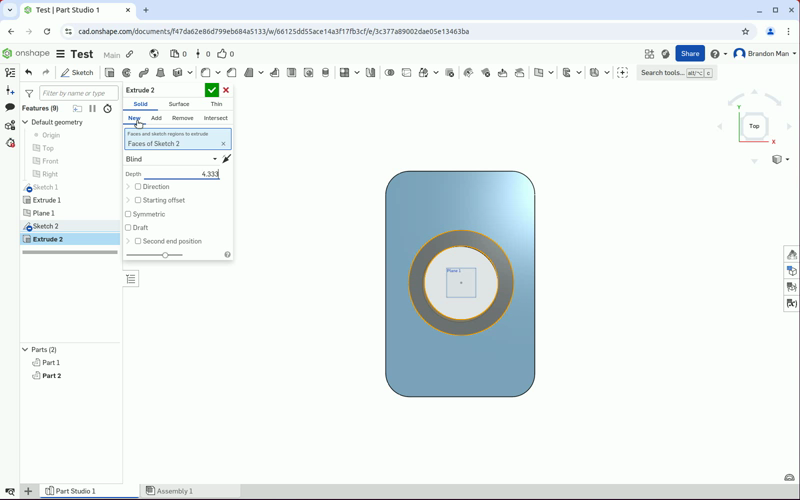
key(enter)
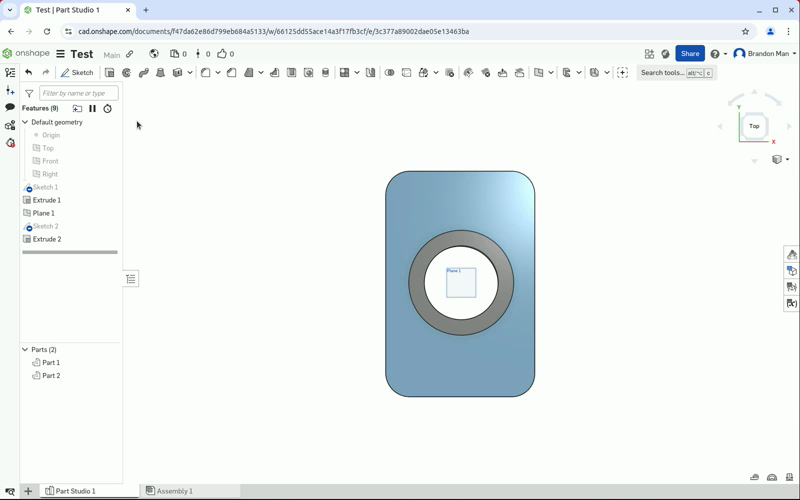
key(shift+h)
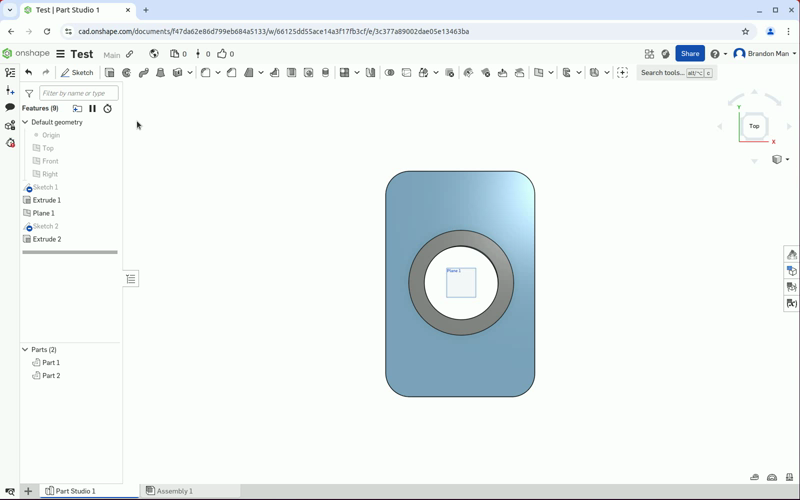
key(shift+h)
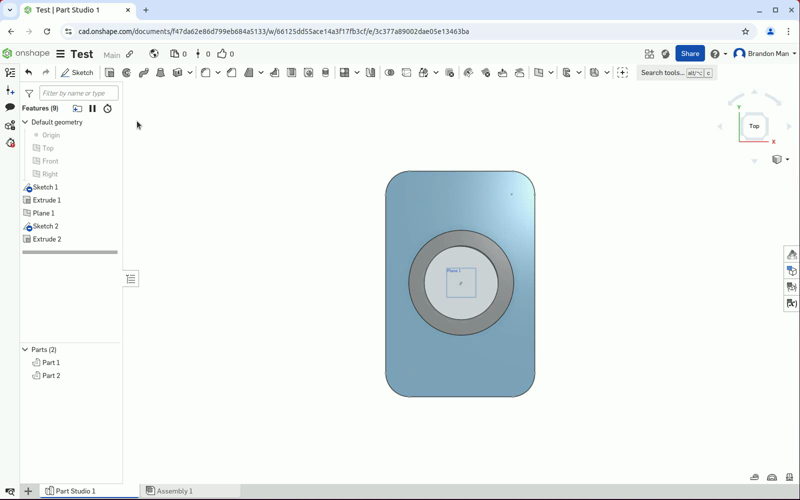
key(shift+7)
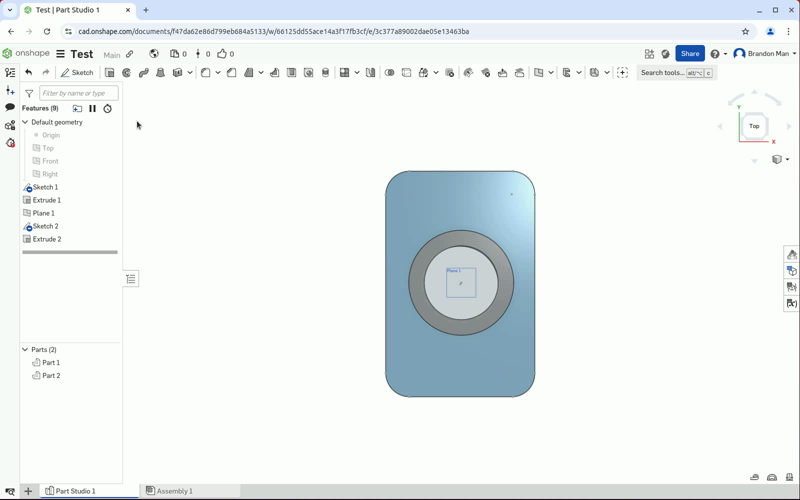
key(up, 3)
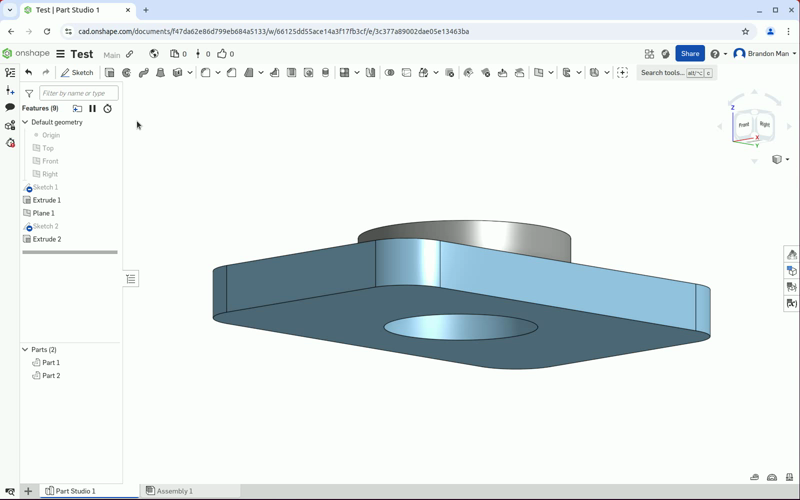
key(left, 3)
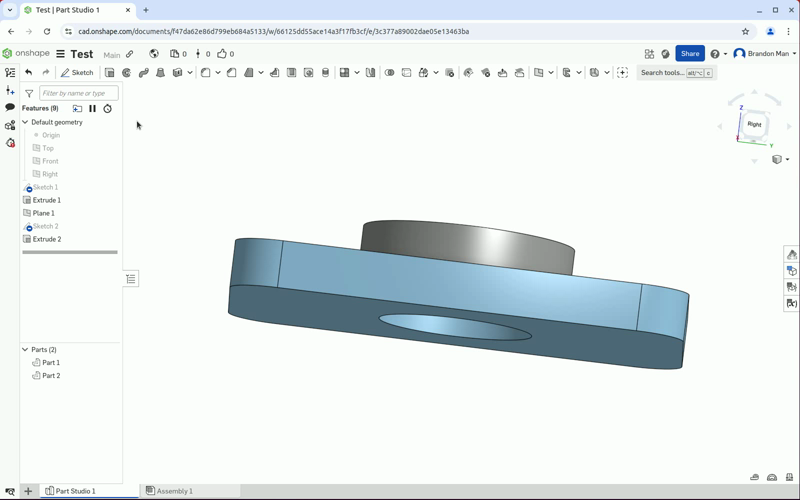
key(right, 3)
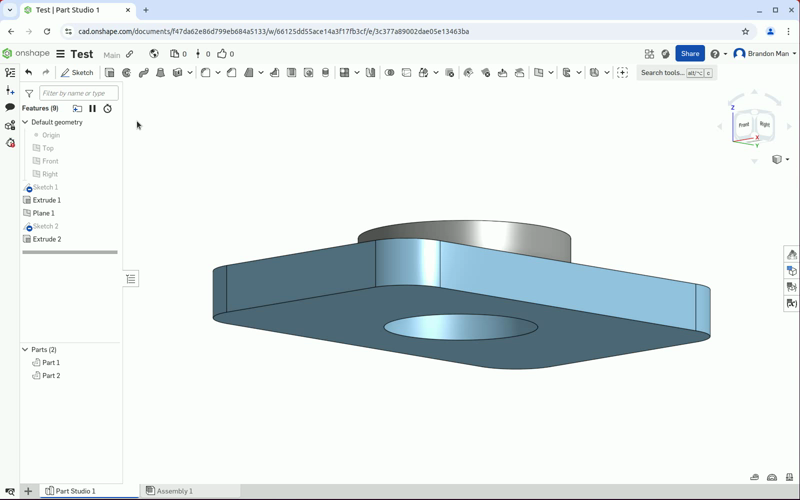
key(down, 3)
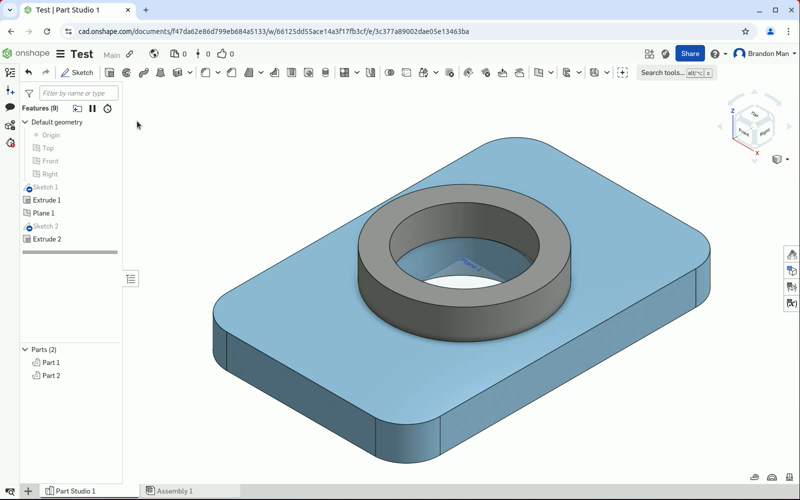
mouse_move(73, 189)
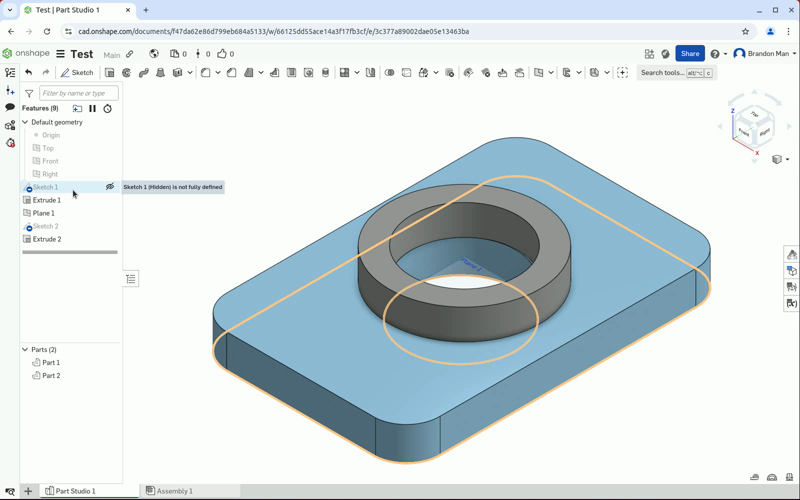
click(73, 189)